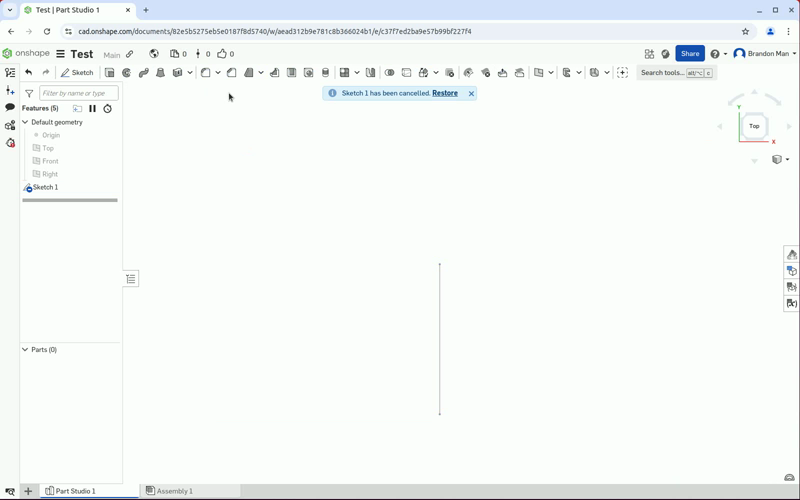
key(shift+h)
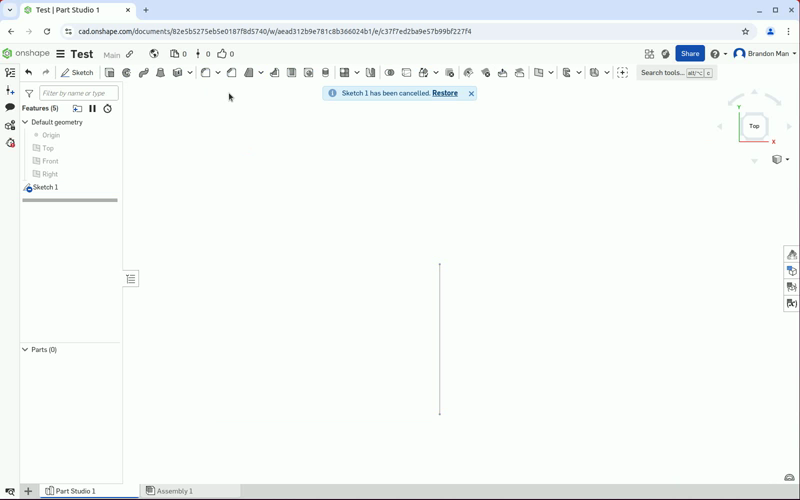
key(shift+s)
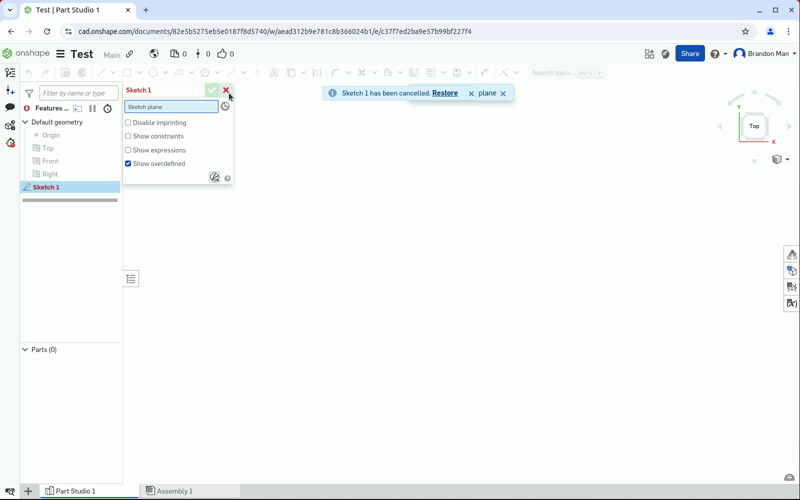
mouse_move(73, 150)
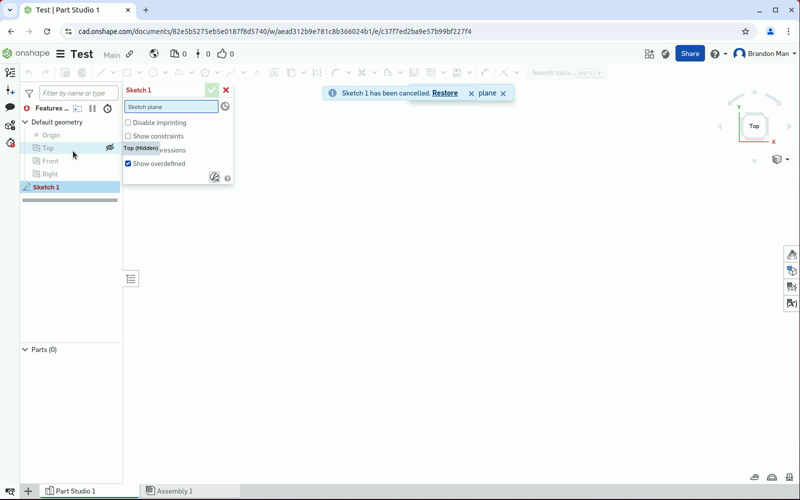
click(73, 150)
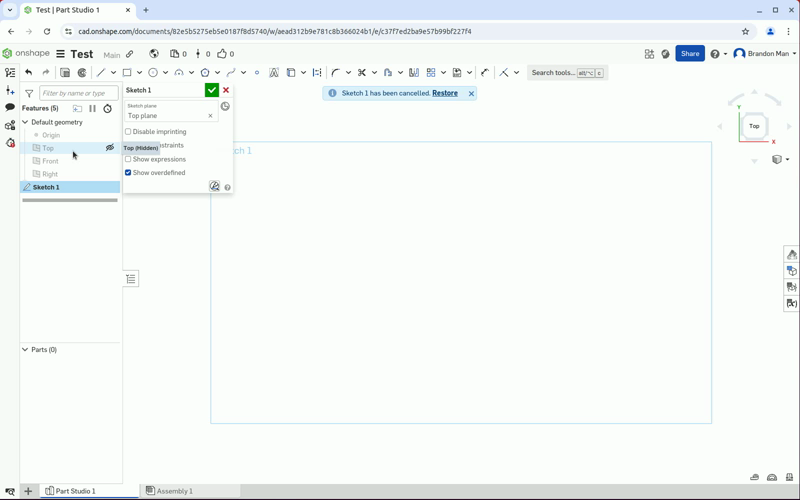
mouse_move(73, 352)
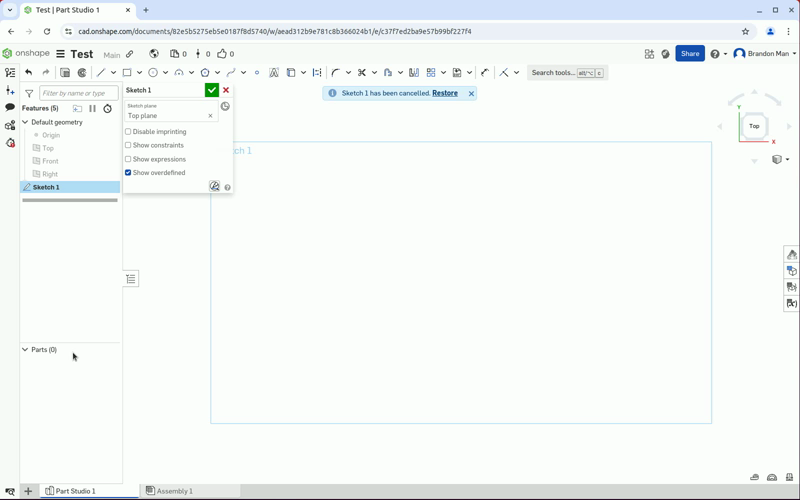
key(y)
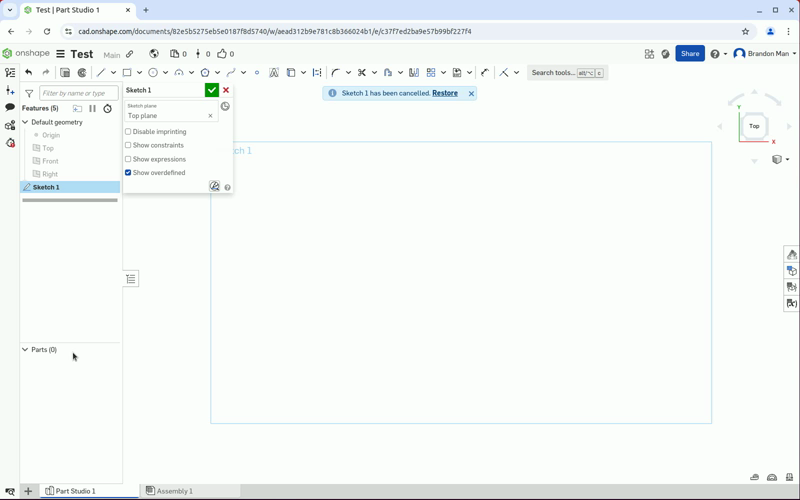
key(l)
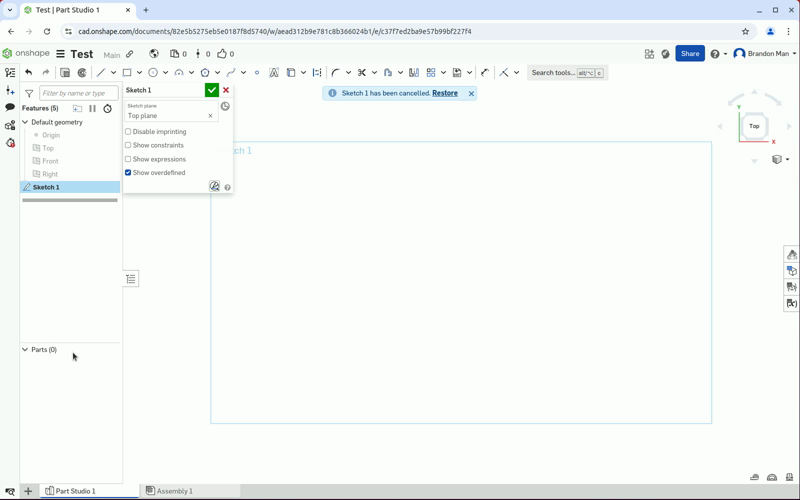
key_down(shift)
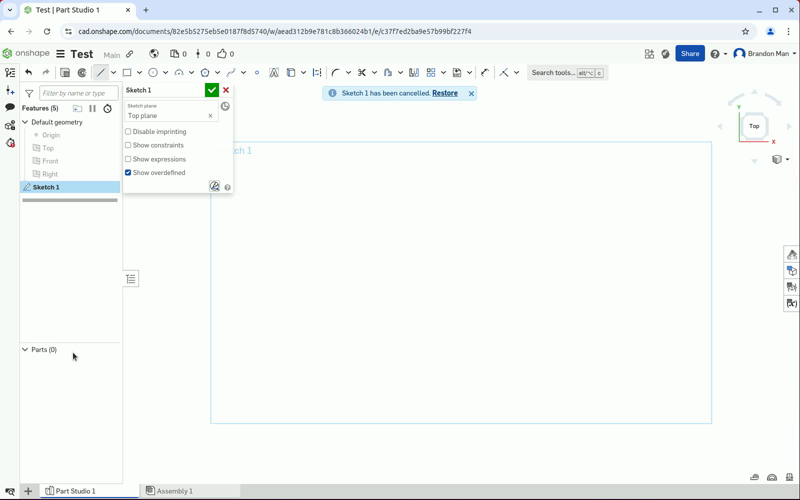
mouse_move(348, 240)
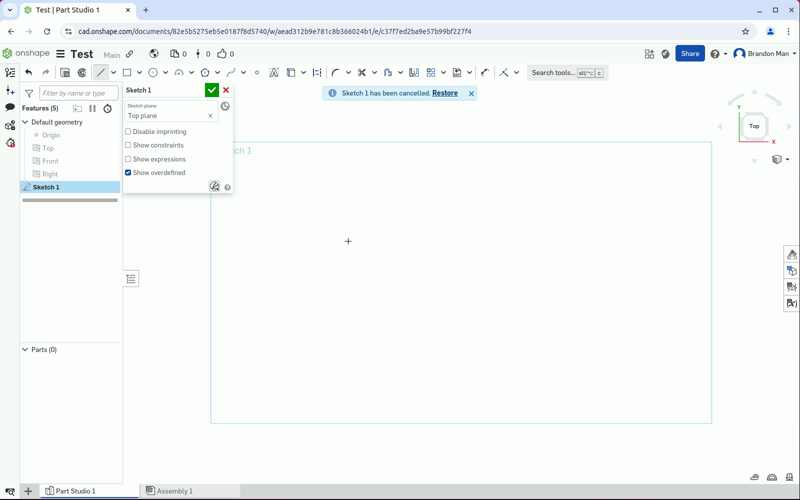
click(348, 240)
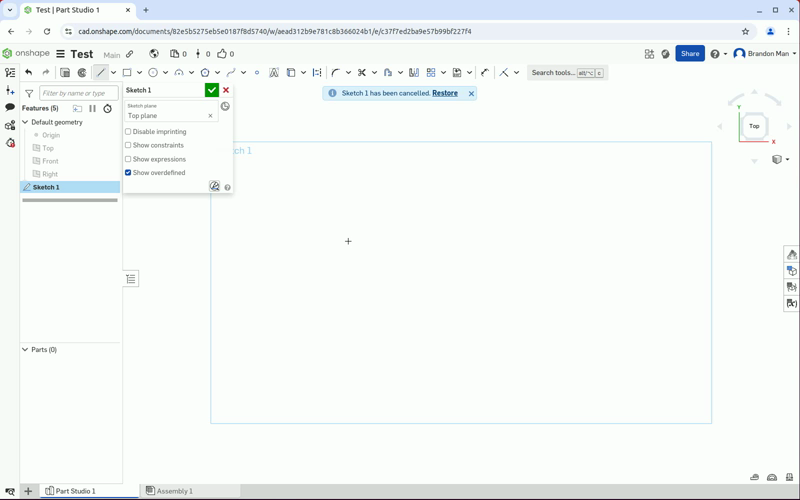
key_up(shift)
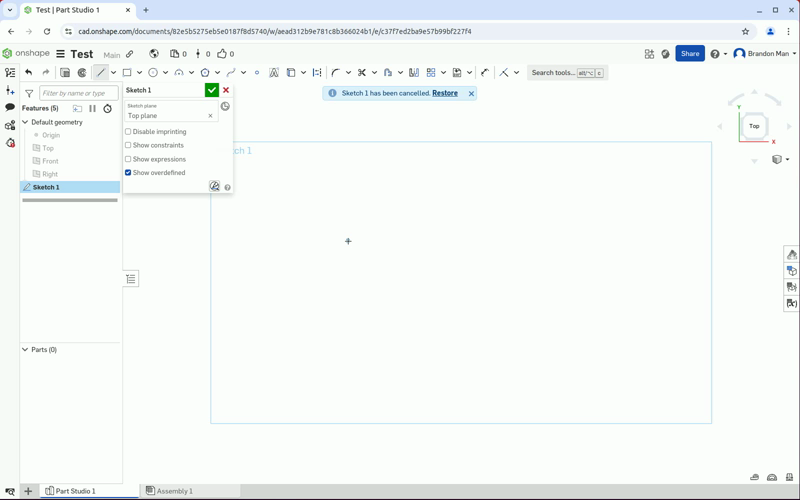
key_down(shift)
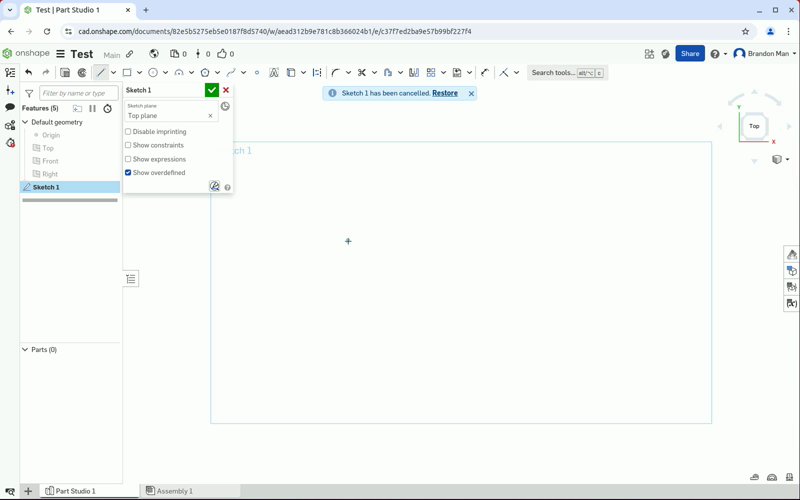
mouse_move(460, 240)
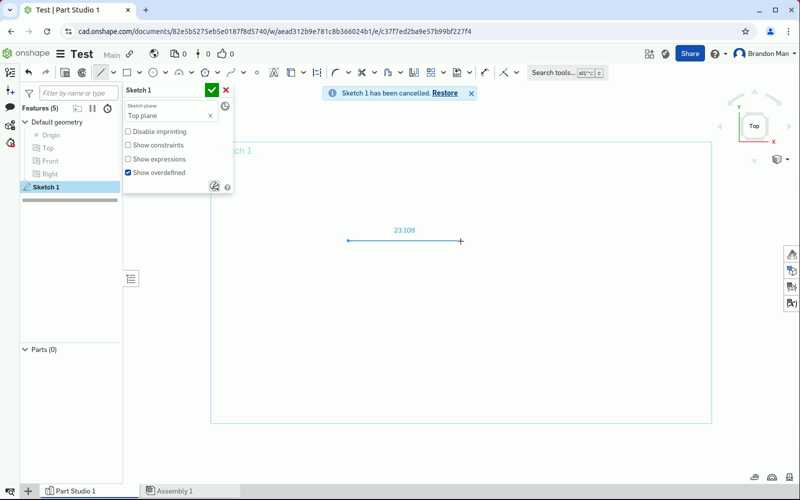
click(460, 240)
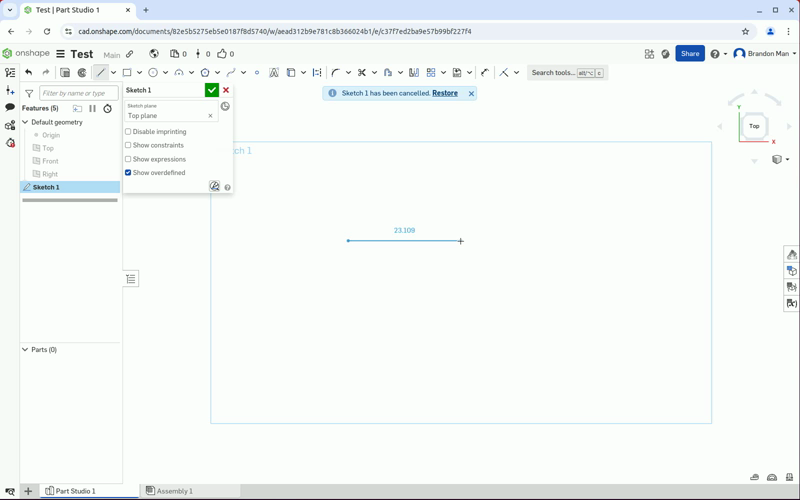
key_up(shift)
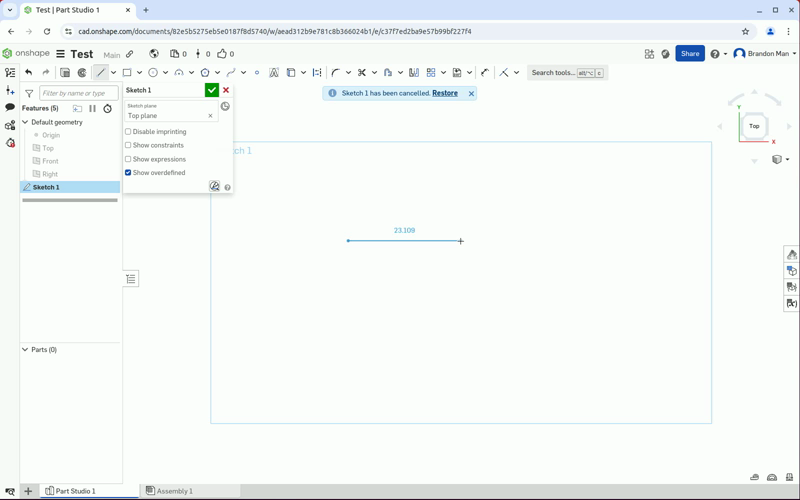
key_down(shift)
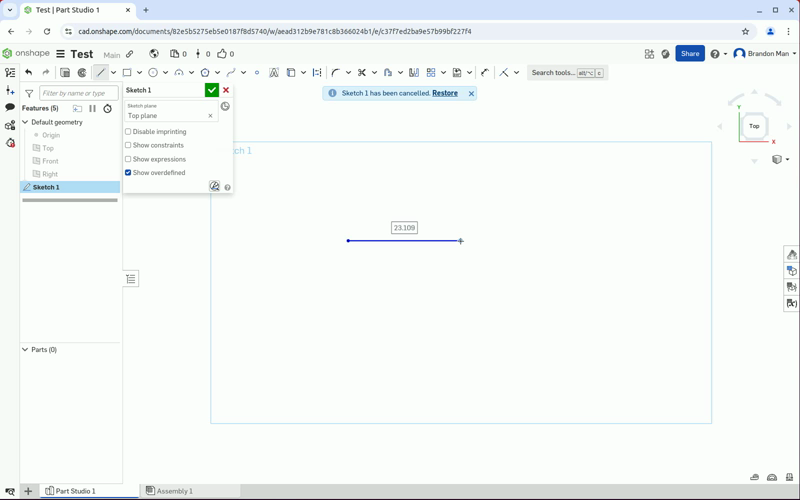
mouse_move(490, 240)
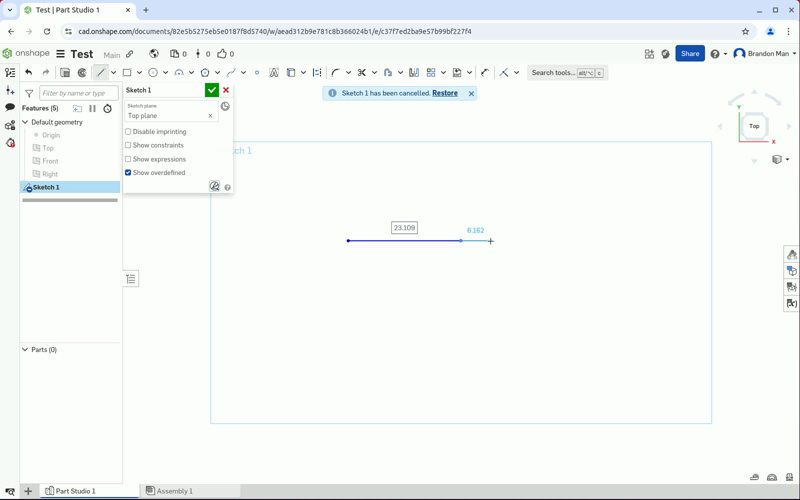
mouse_move(460, 196)
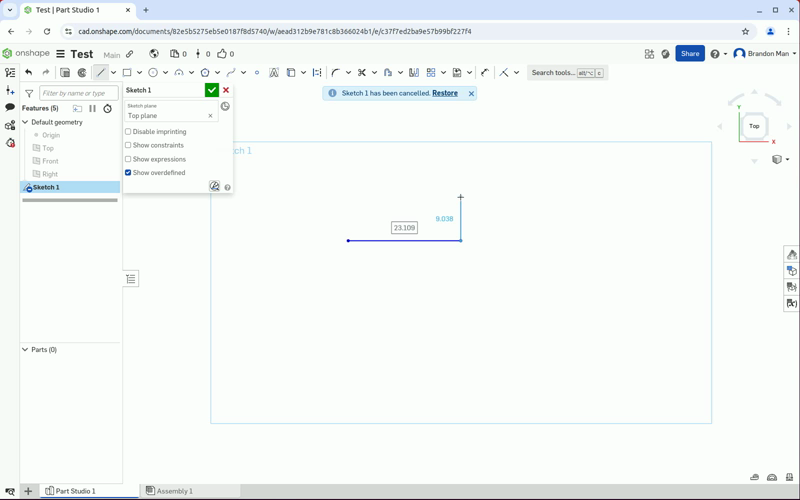
click(460, 196)
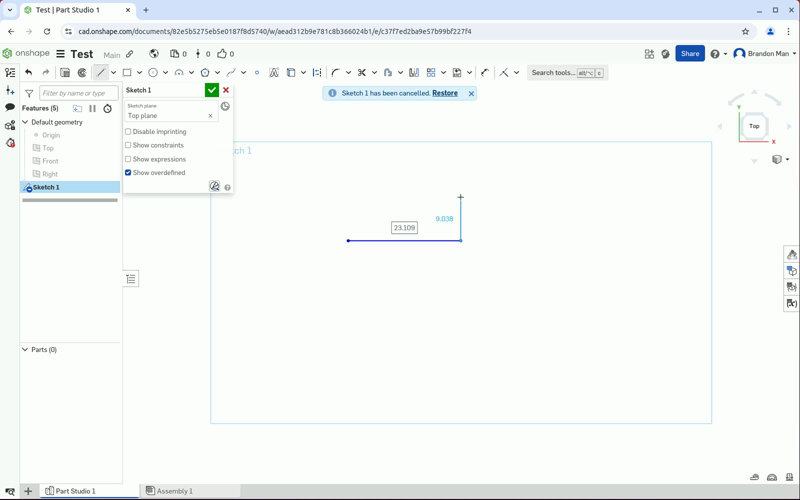
key_up(shift)
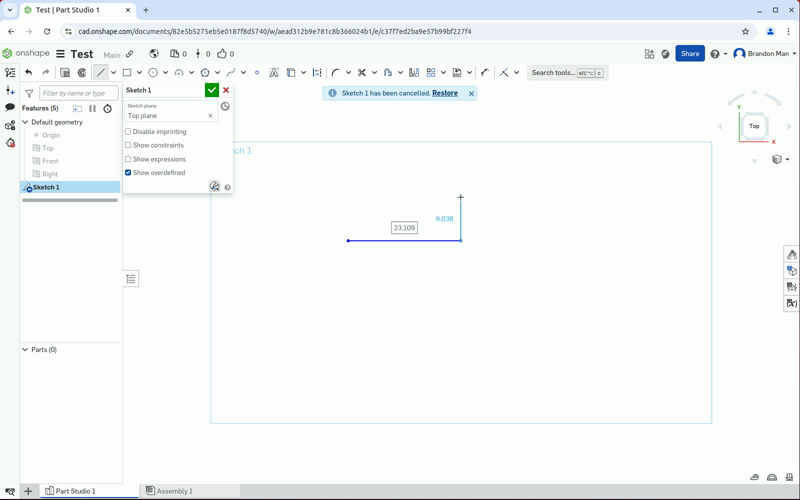
key_down(shift)
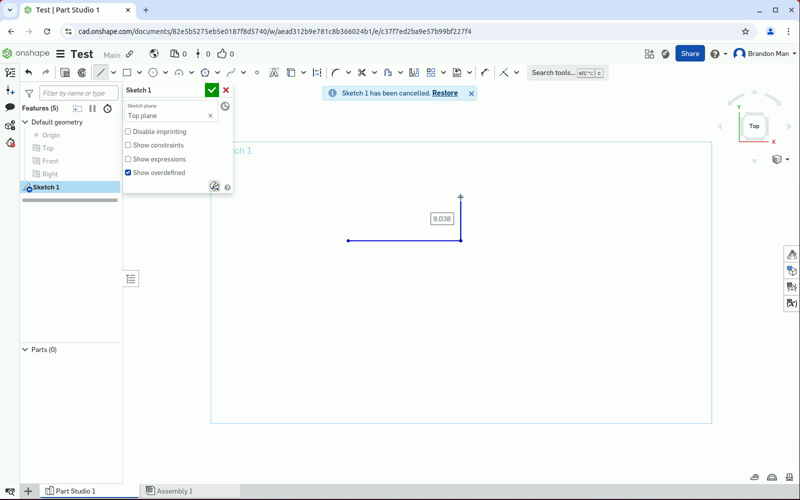
mouse_move(348, 196)
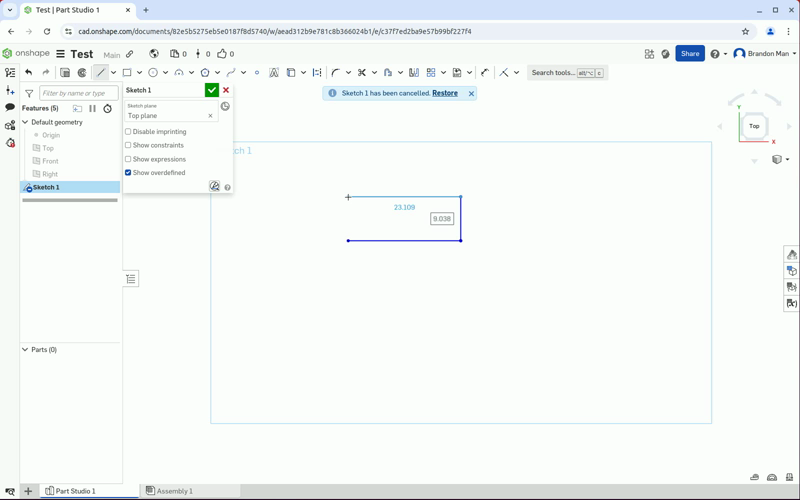
click(348, 196)
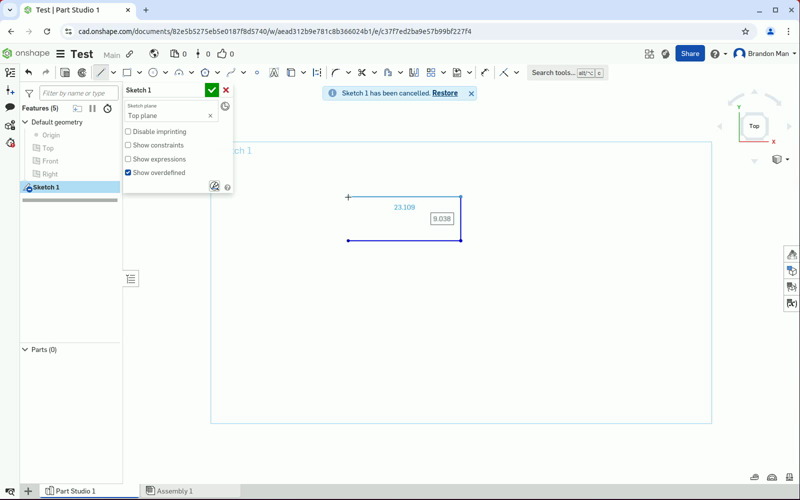
key_up(shift)
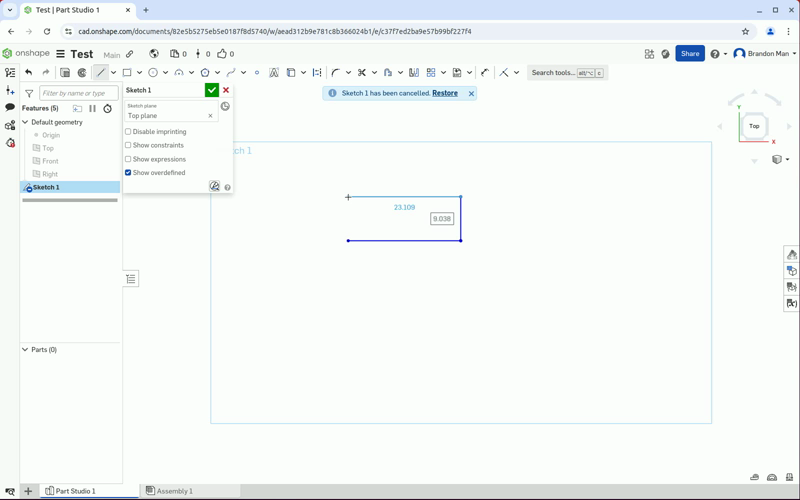
mouse_move(378, 196)
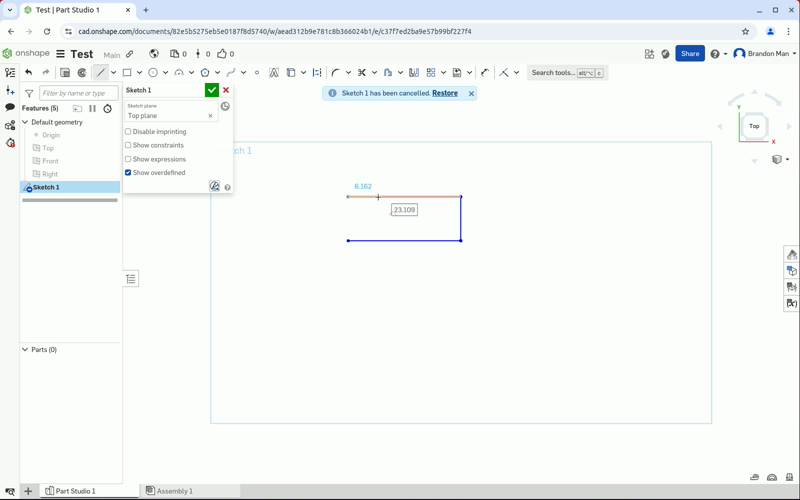
key_down(shift)
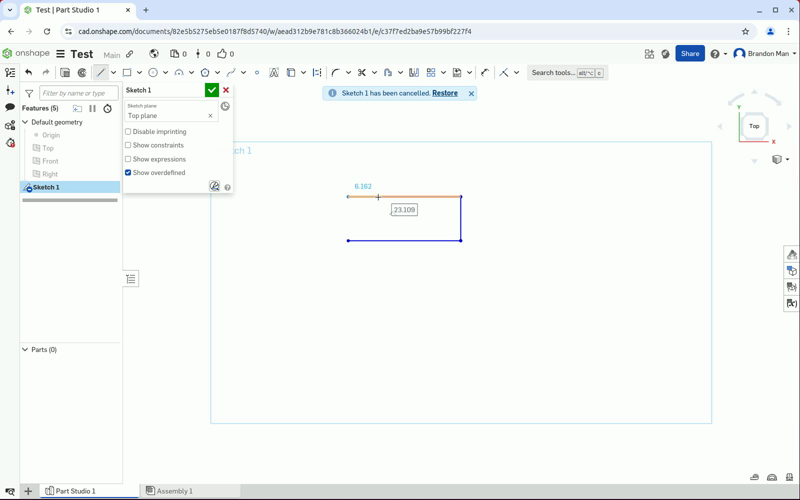
mouse_move(348, 240)
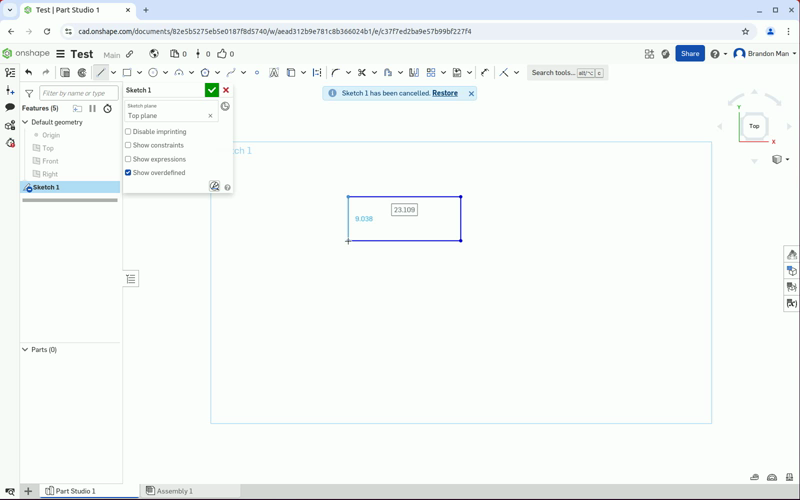
key_up(shift)
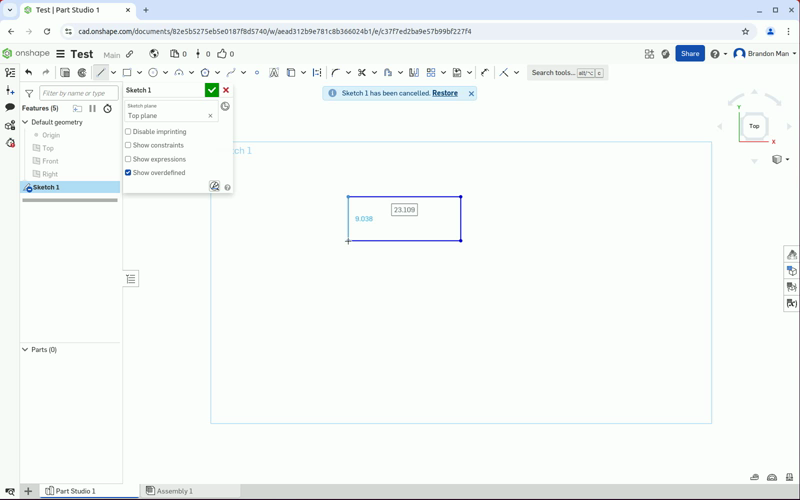
click(348, 240)
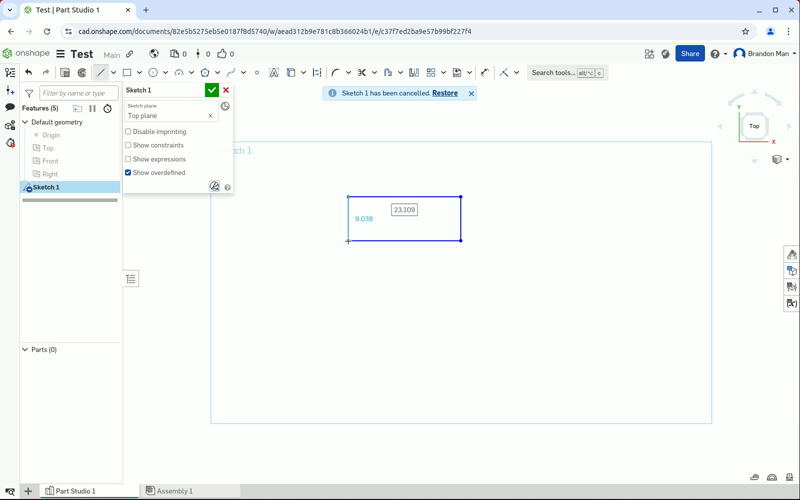
key(esc)
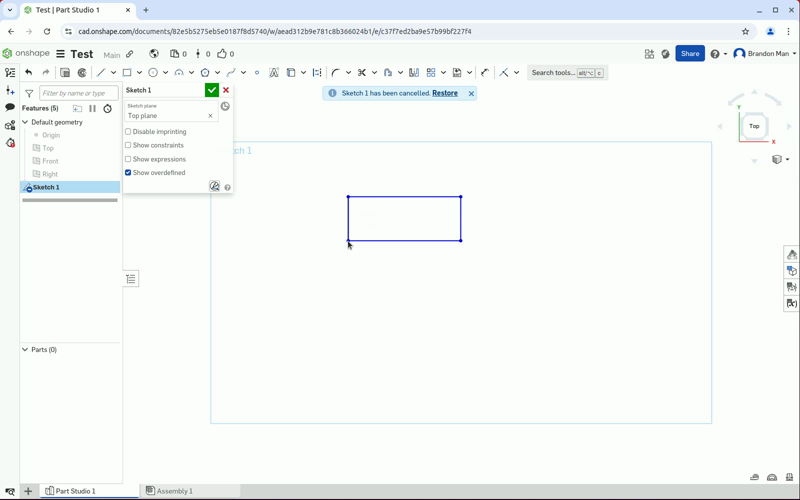
mouse_move(431, 236)
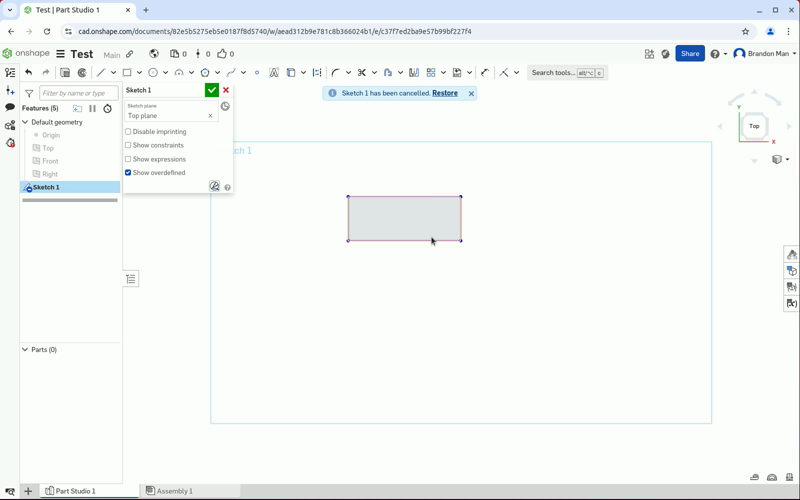
click(431, 236)
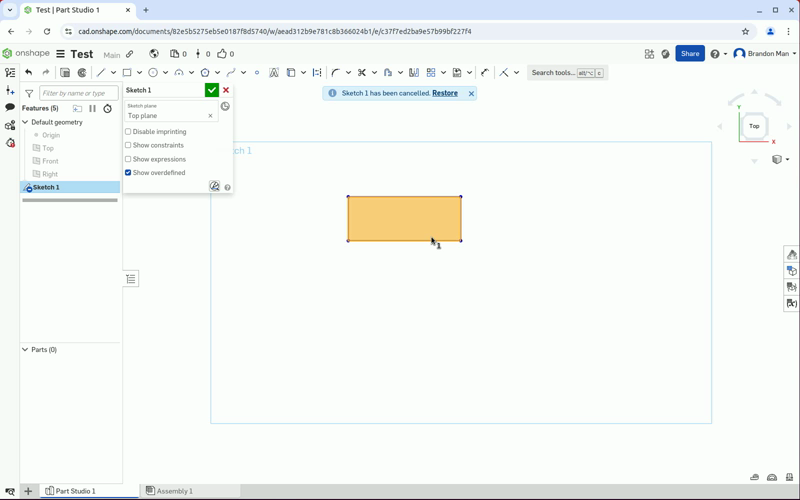
mouse_move(73, 352)
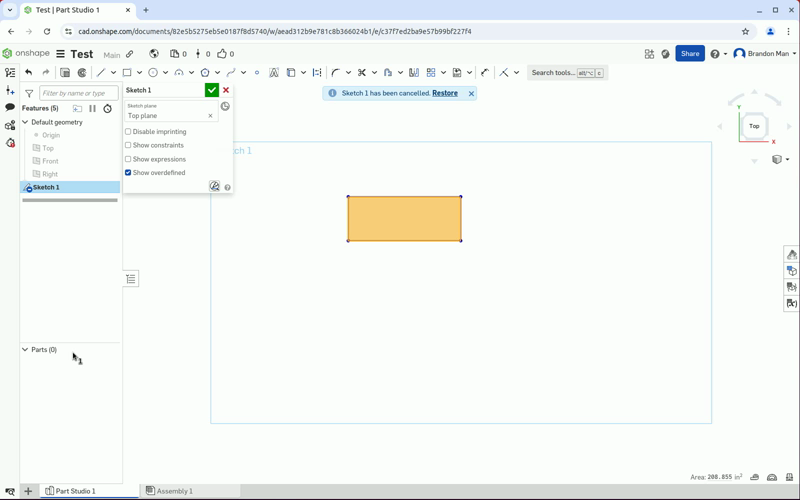
key(shift+y)
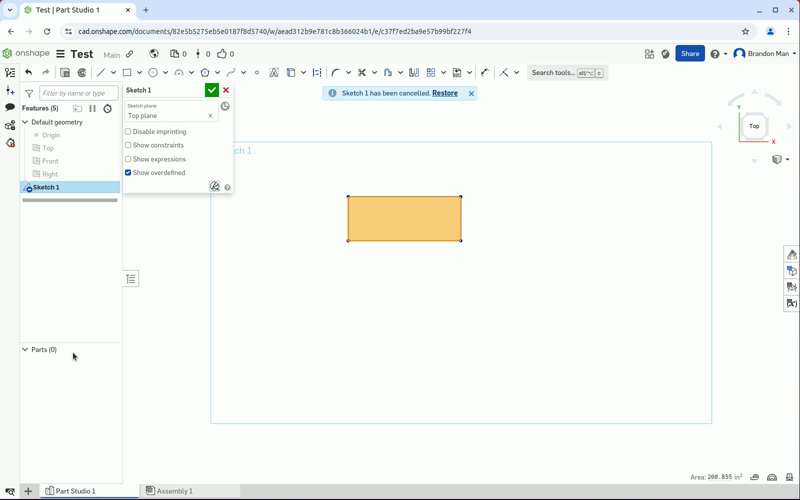
key(shift+e)
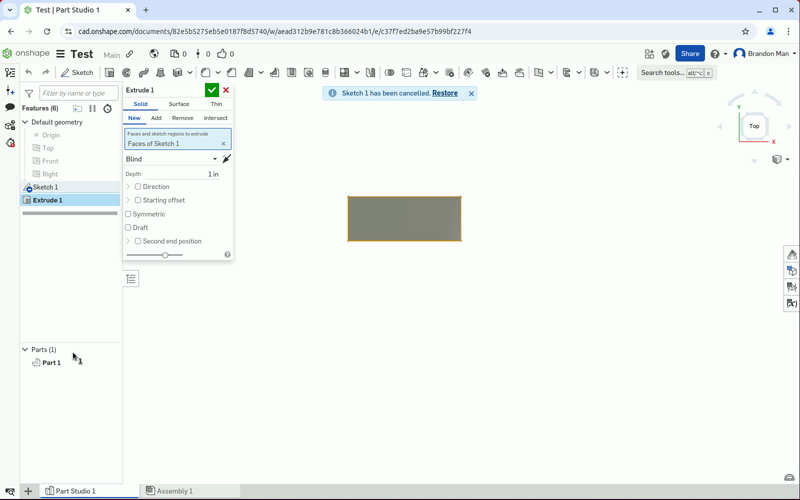
mouse_move(143, 106)
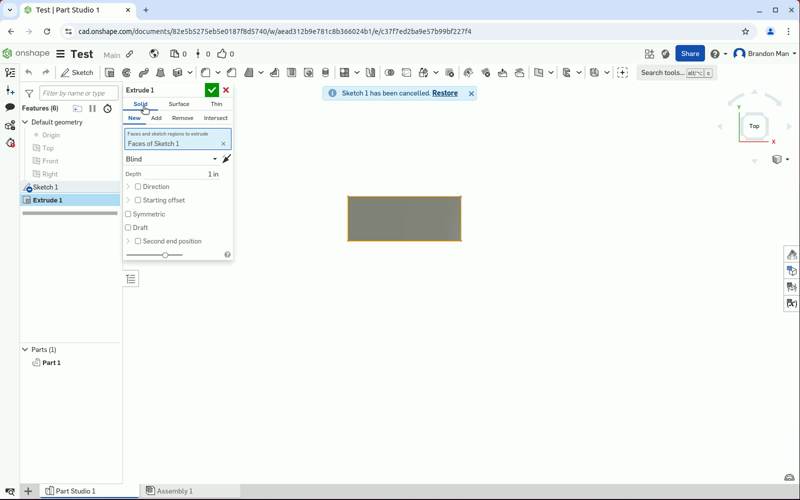
click(143, 106)
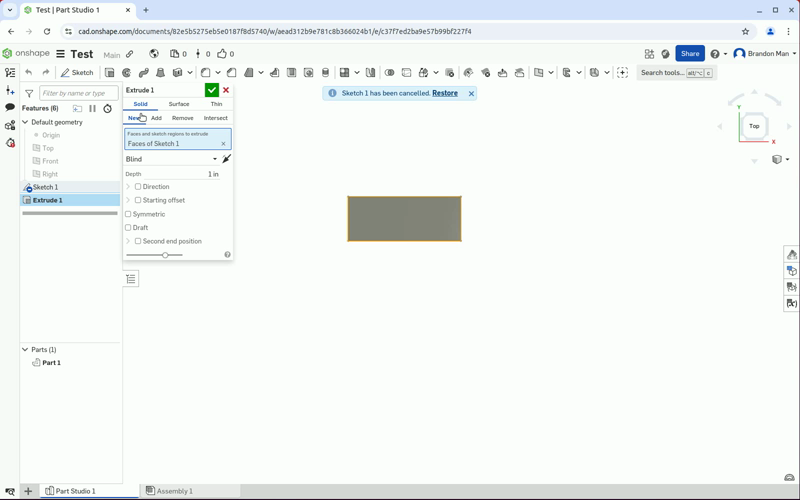
mouse_move(137, 120)
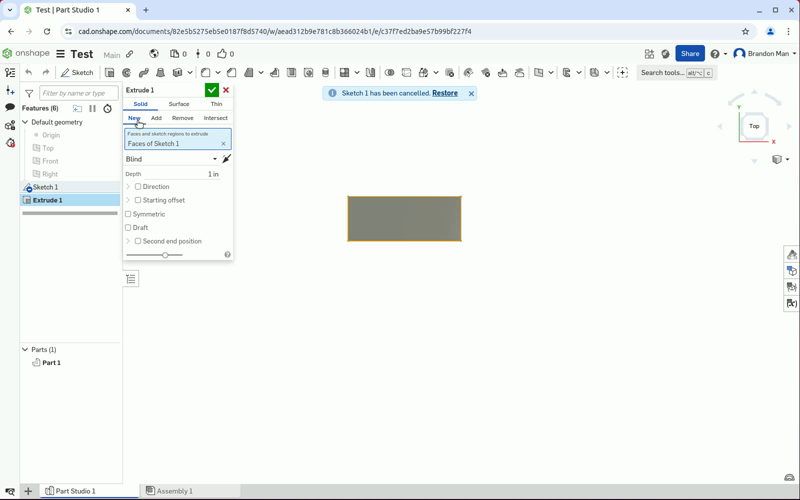
click(137, 120)
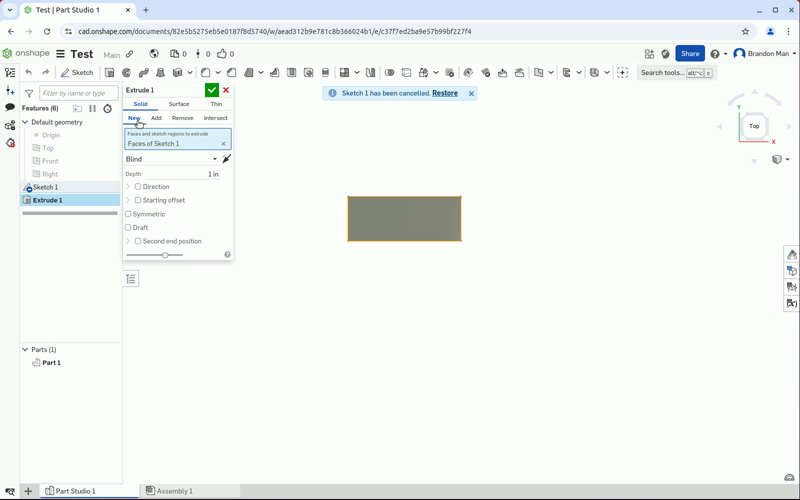
key(tab, 4)
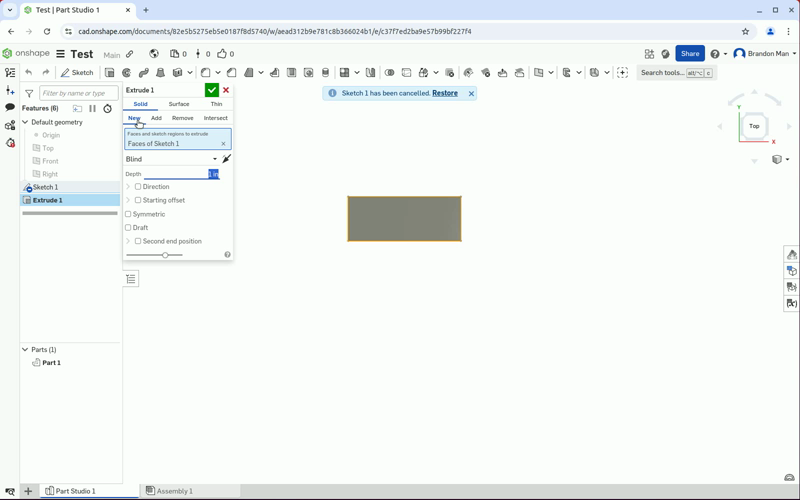
text(0.241)
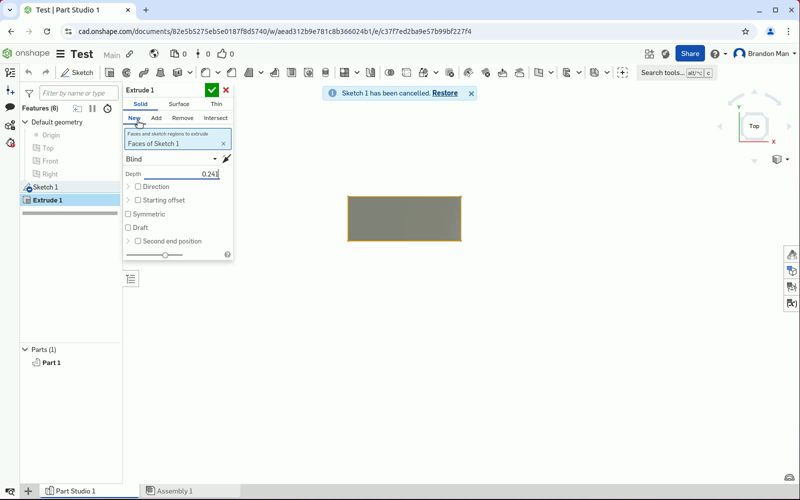
key(enter)
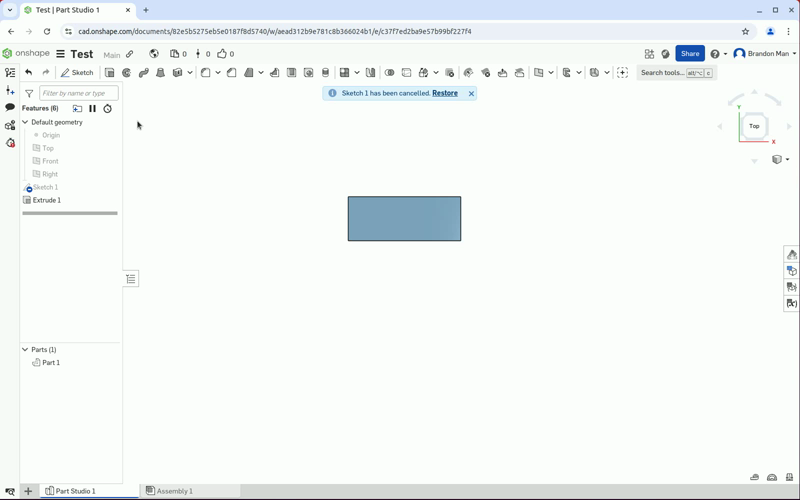
key(shift+h)
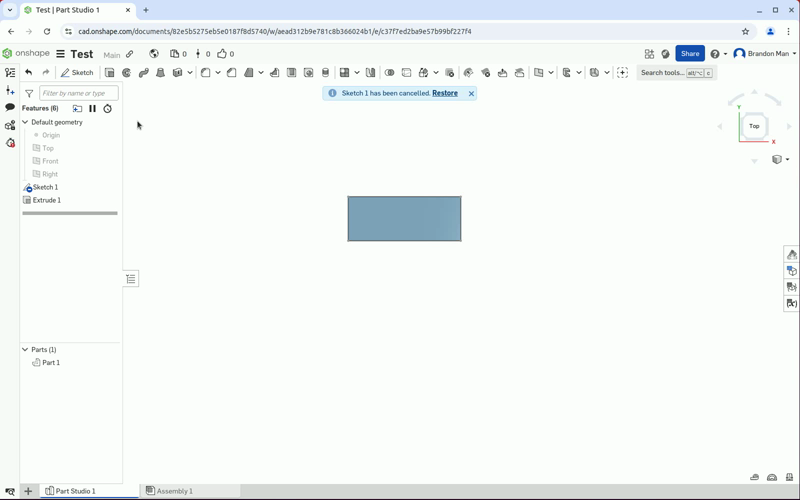
key(shift+h)
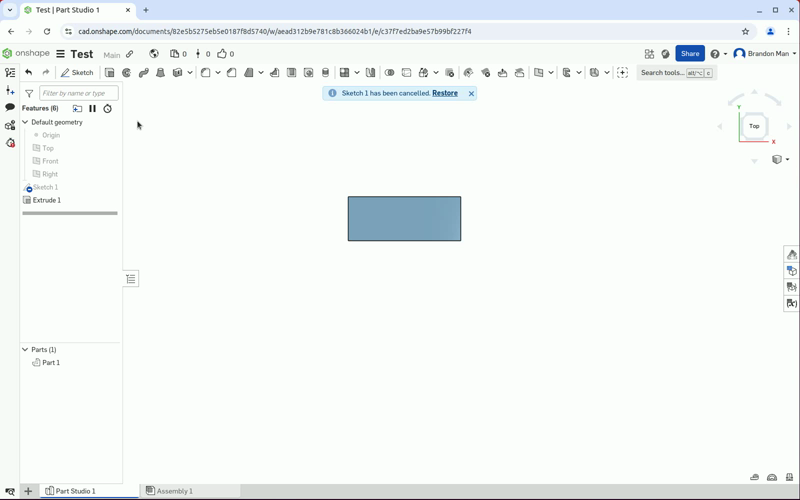
mouse_move(73, 189)
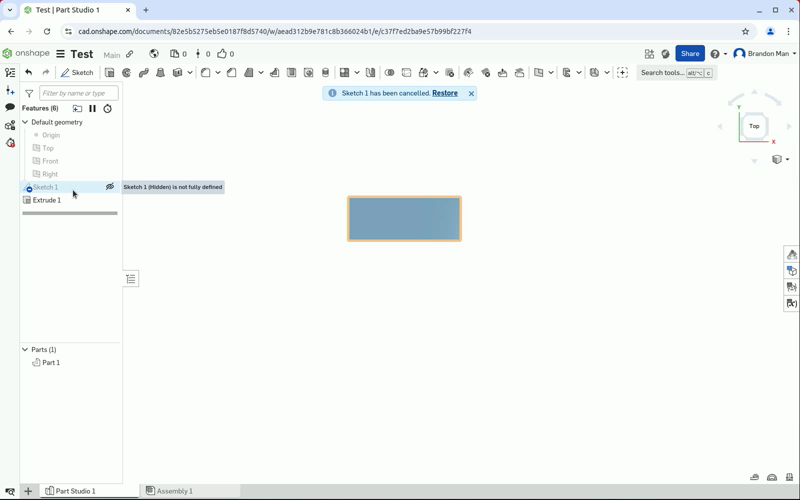
click(73, 189)
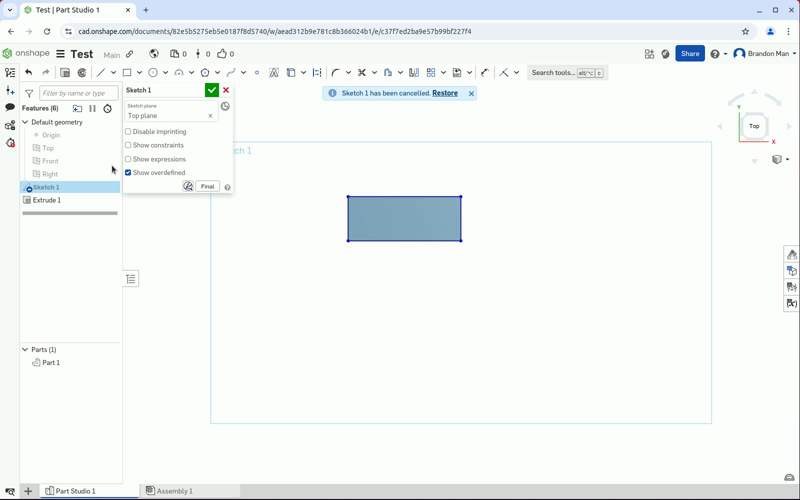
mouse_move(229, 92)
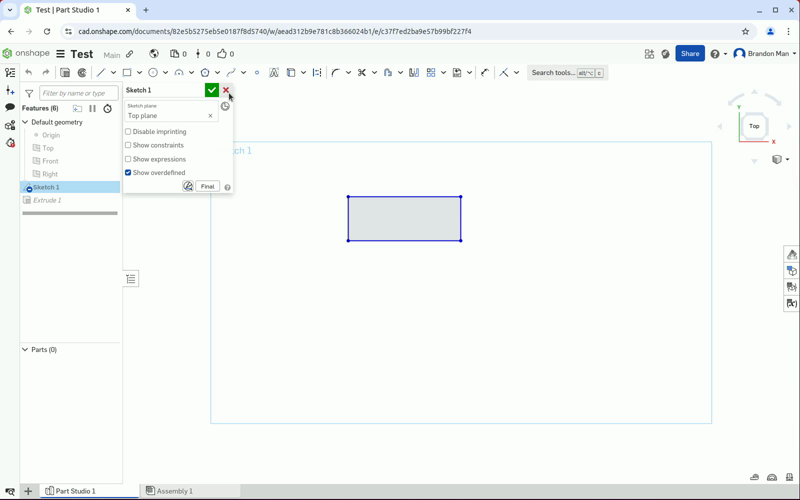
click(229, 92)
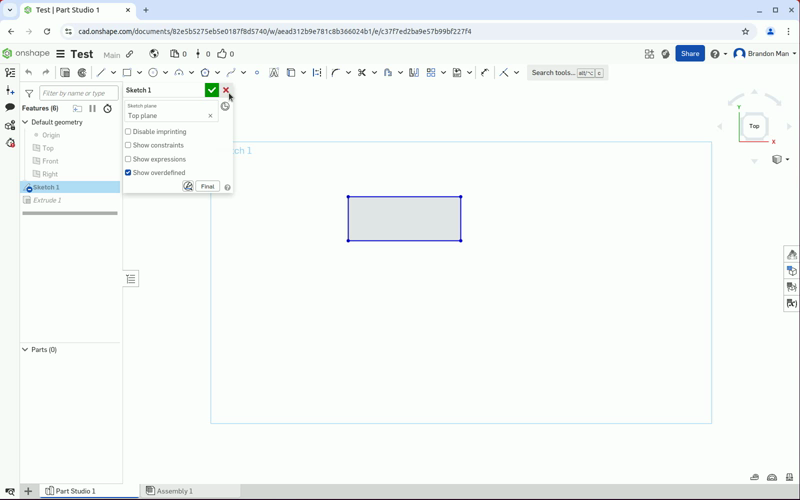
key(shift+s)
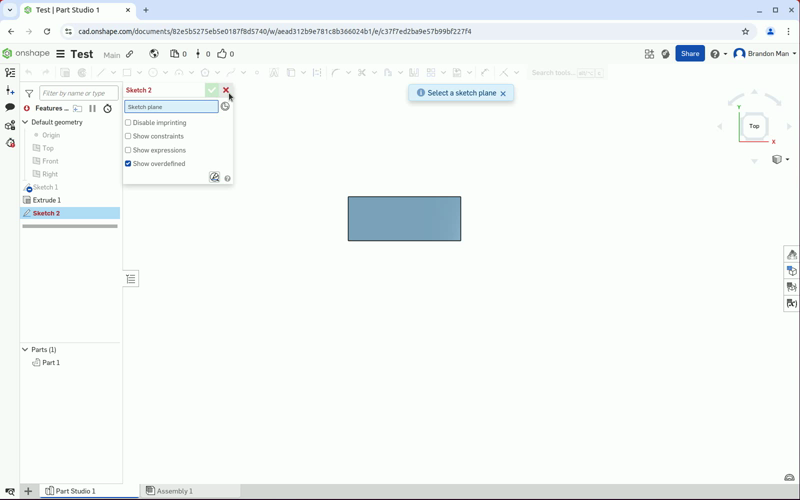
mouse_move(73, 150)
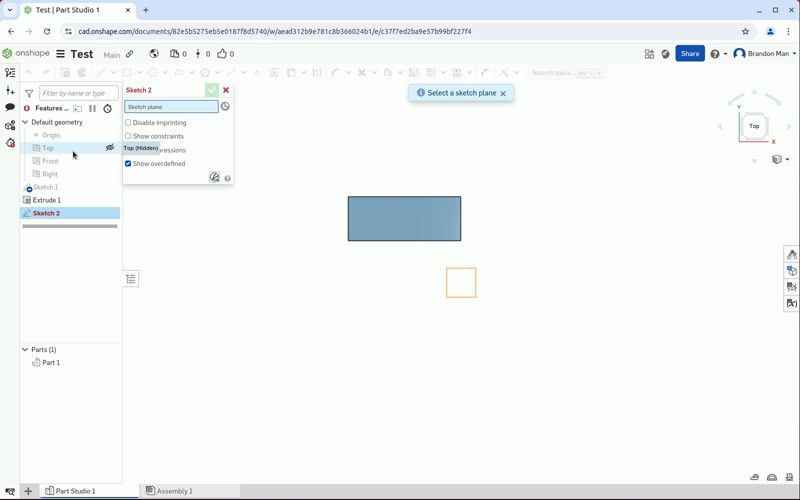
click(73, 150)
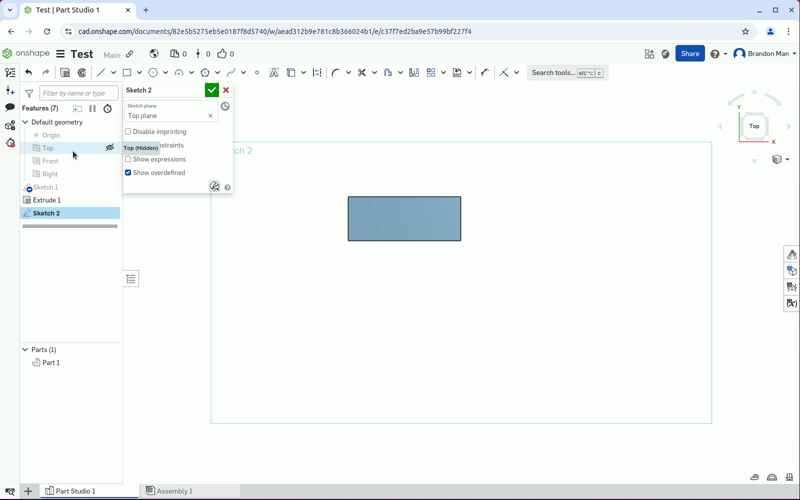
mouse_move(73, 352)
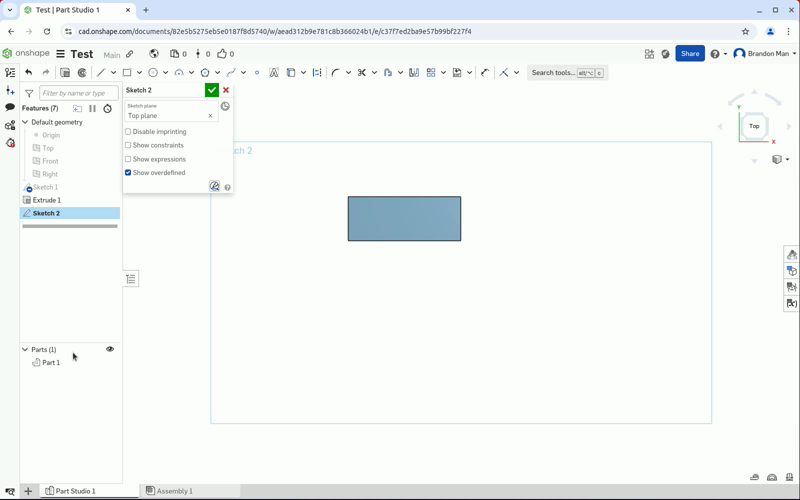
key(y)
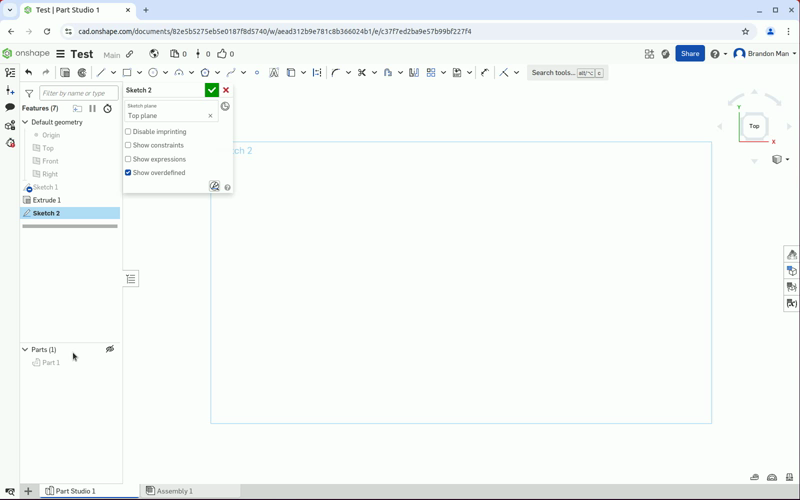
key(a)
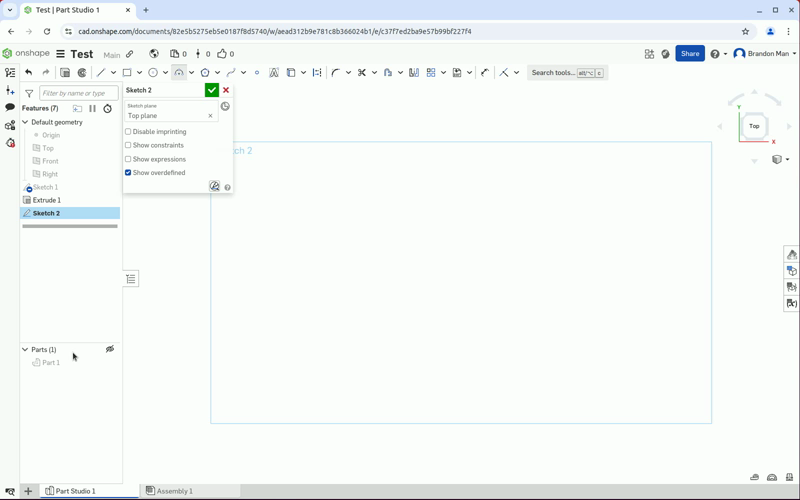
key_down(shift)
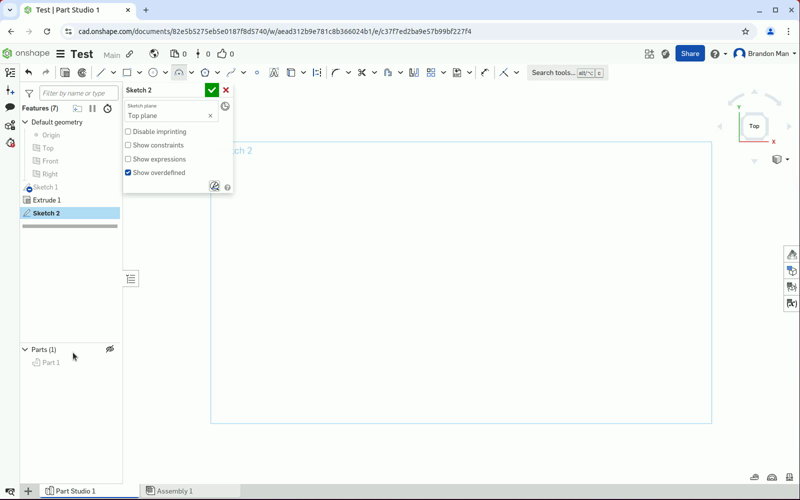
mouse_move(460, 240)
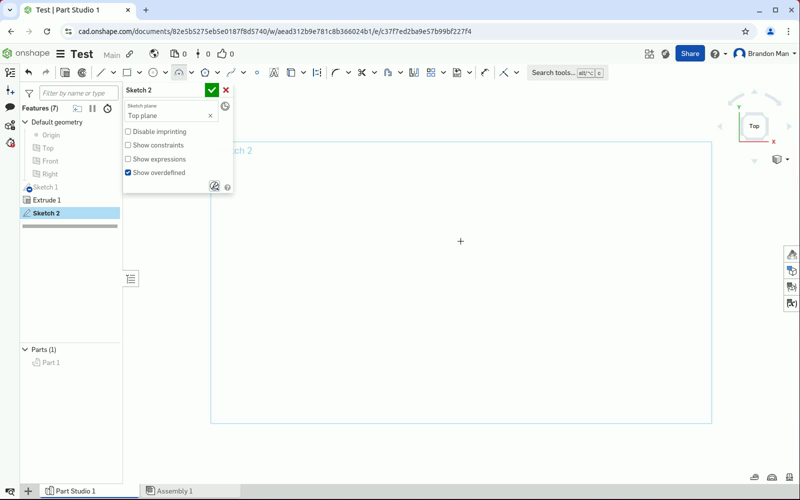
click(460, 240)
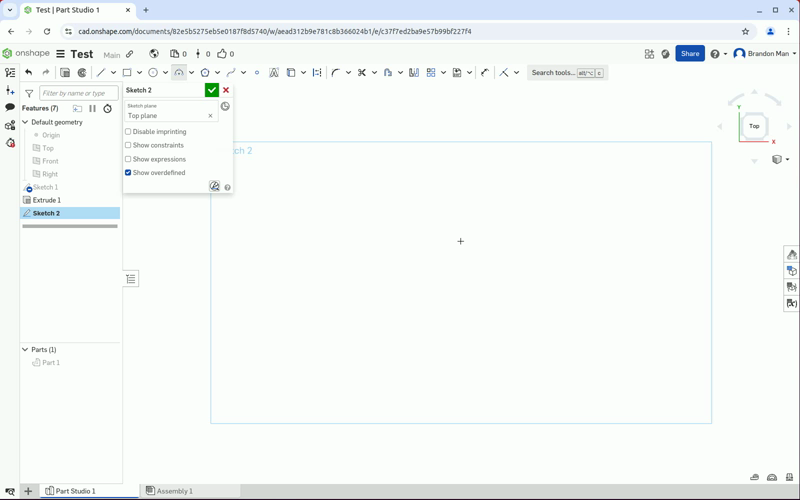
key_up(shift)
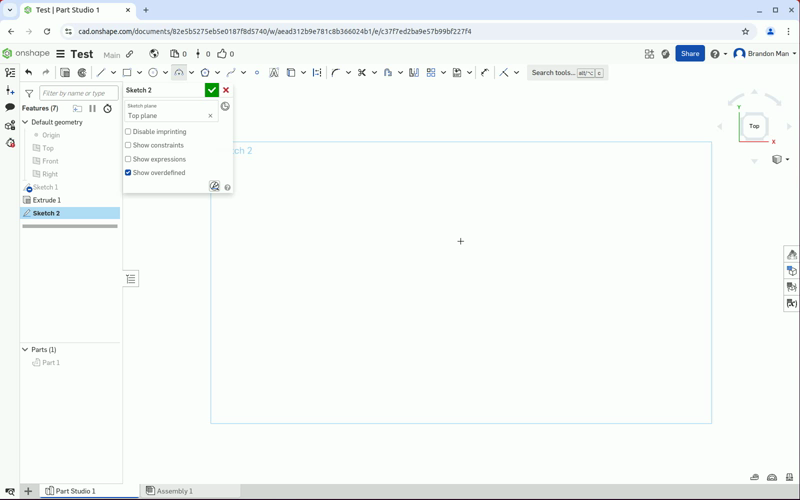
key_down(shift)
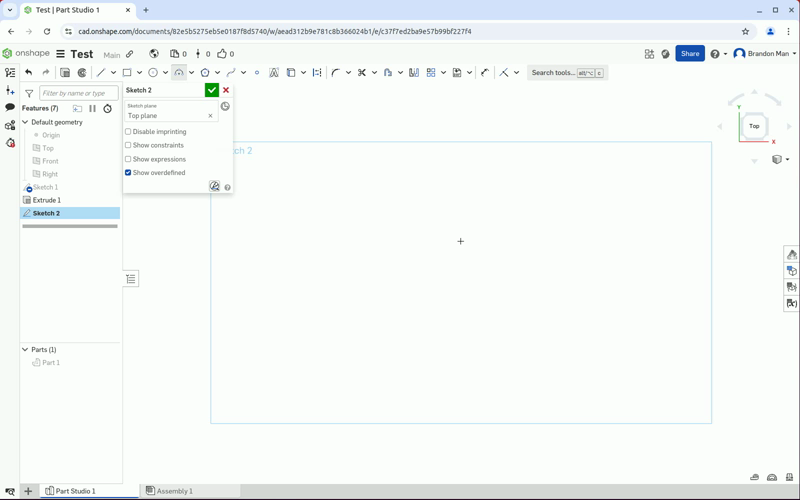
mouse_move(503, 283)
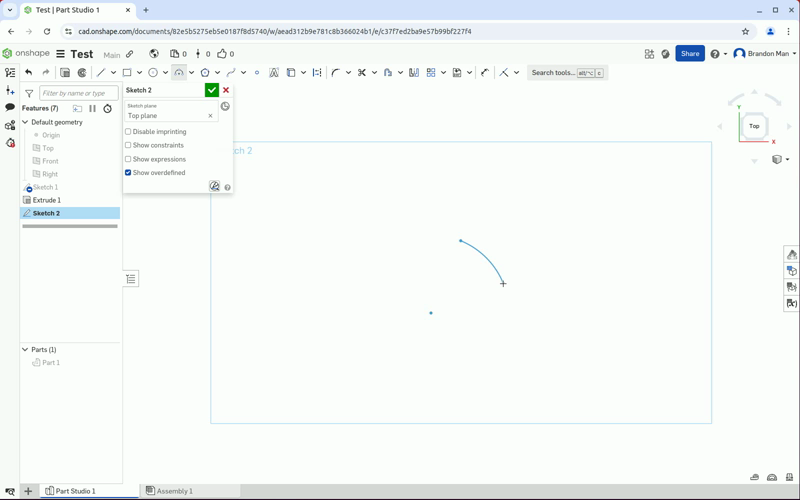
click(503, 283)
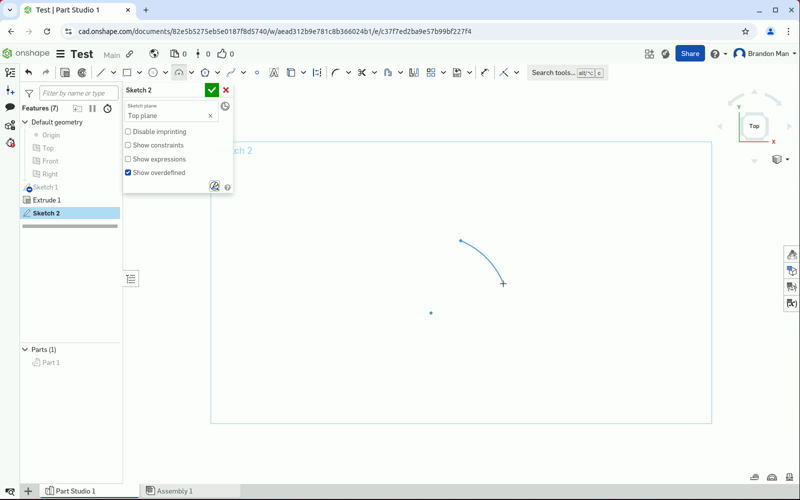
mouse_move(490, 253)
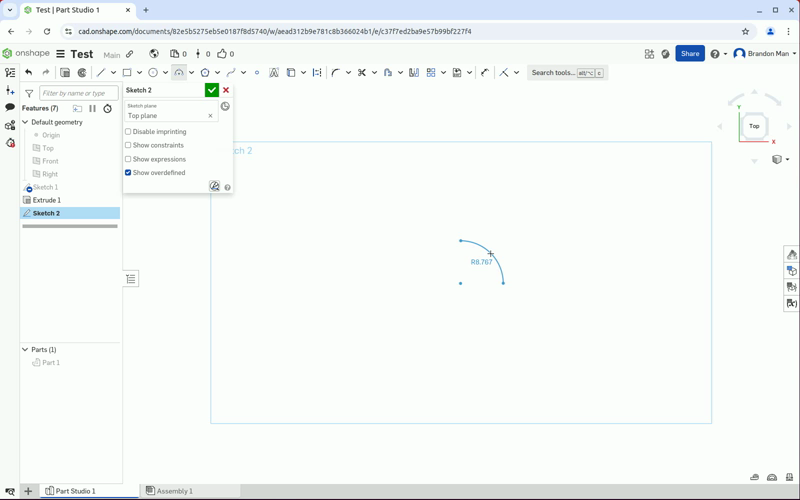
click(490, 253)
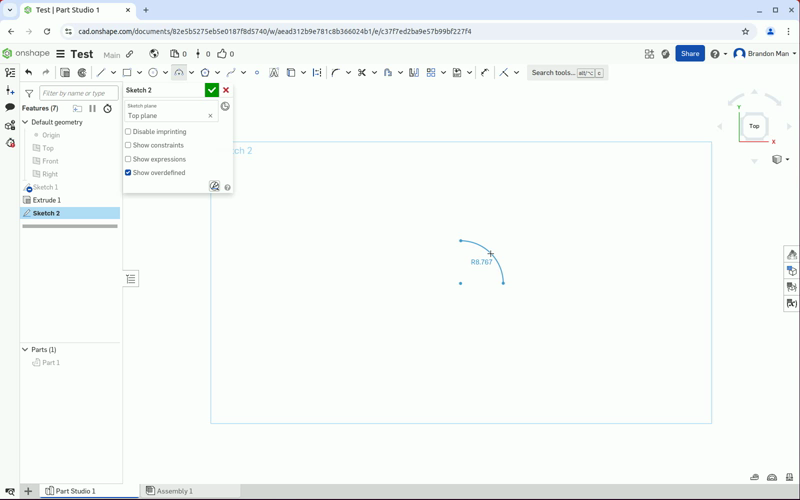
key_up(shift)
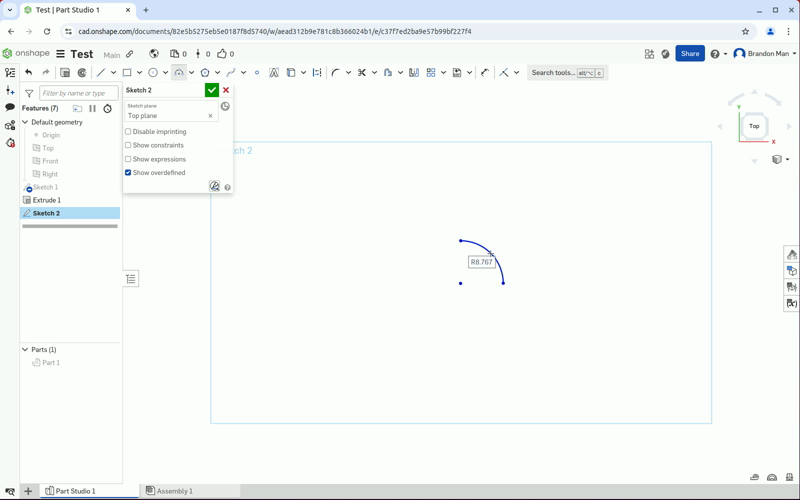
key(esc)
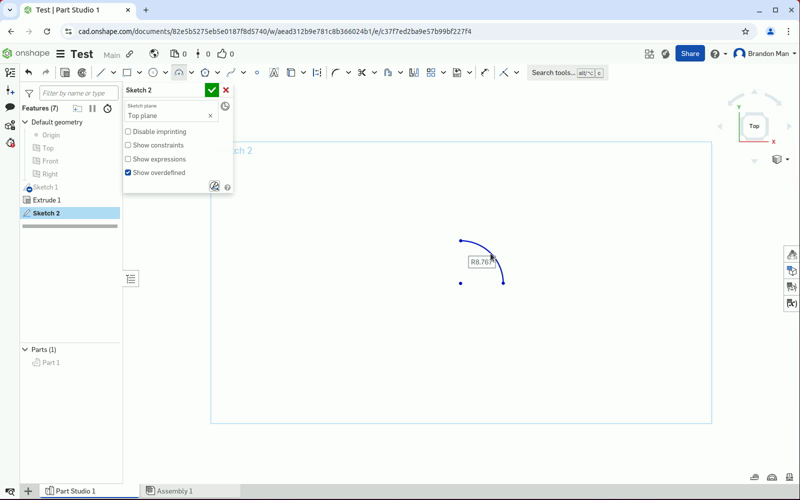
key(l)
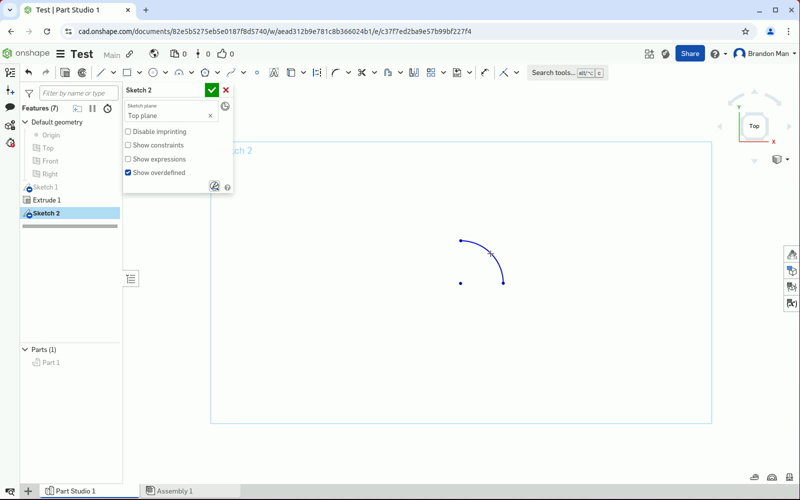
mouse_move(503, 283)
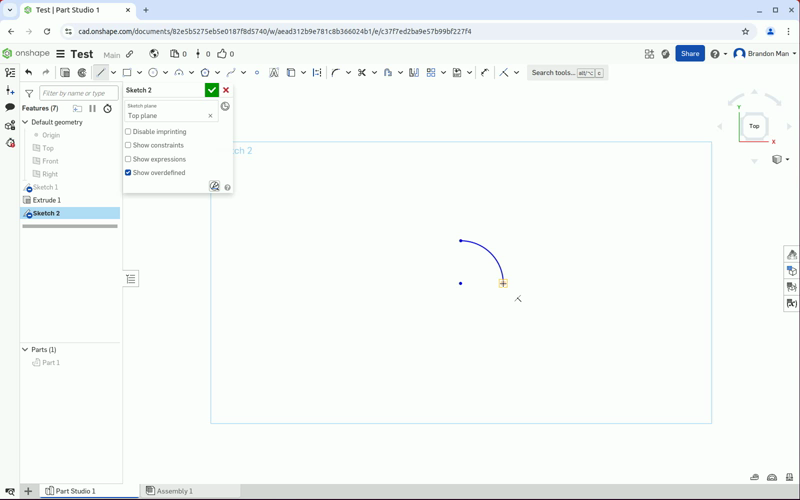
click(503, 283)
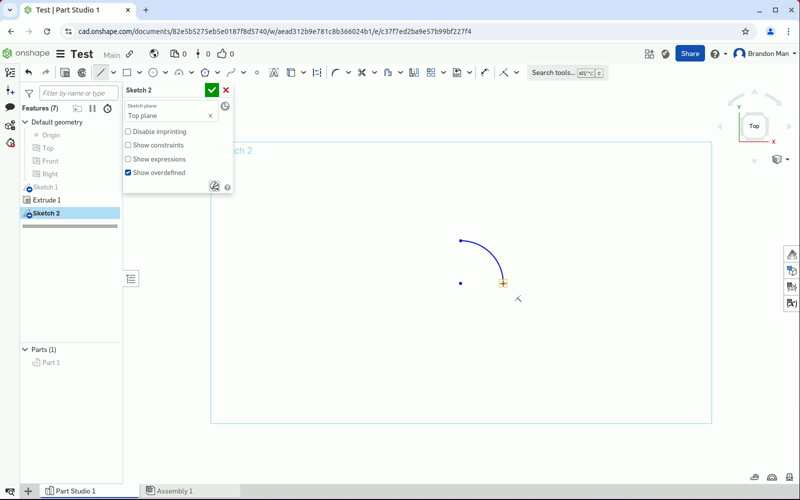
key_down(shift)
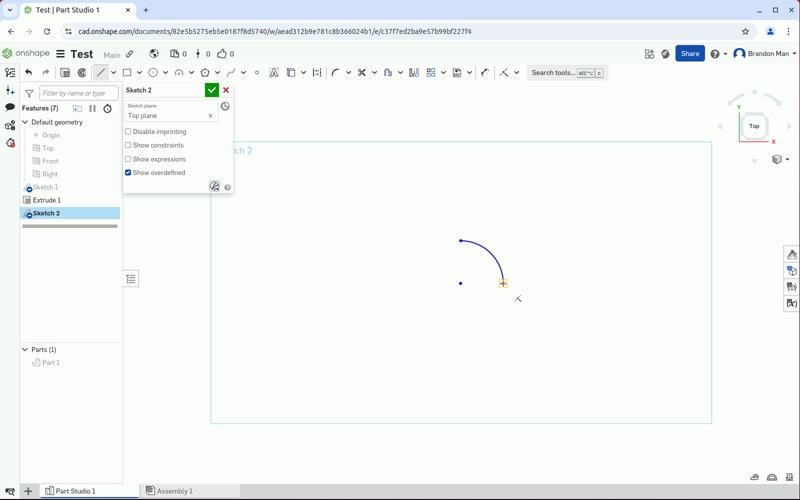
mouse_move(533, 283)
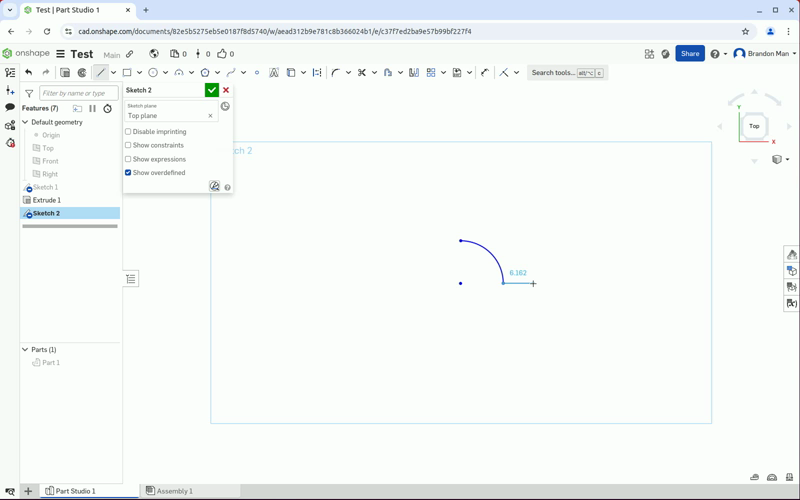
mouse_move(546, 283)
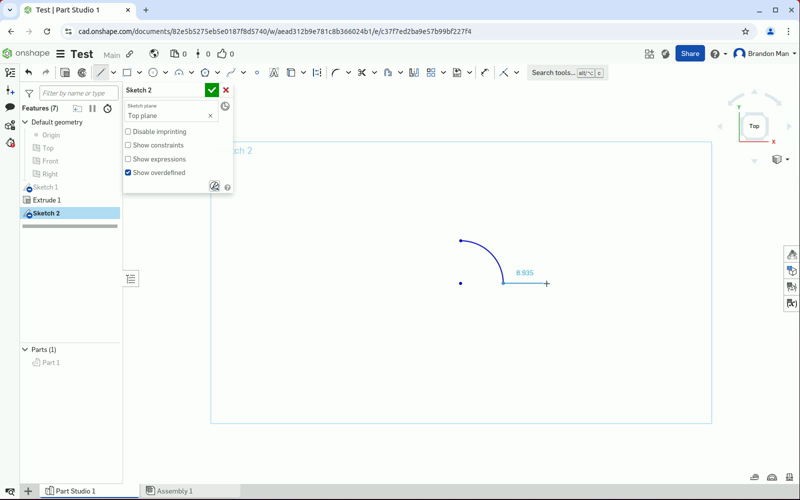
click(546, 283)
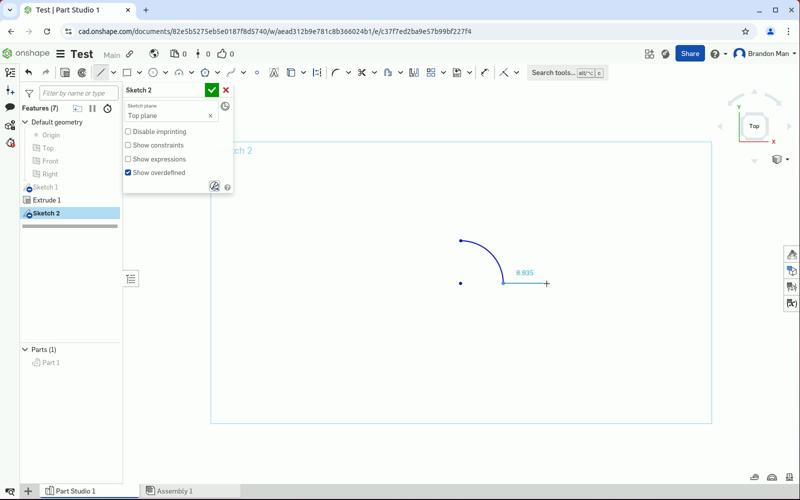
key_up(shift)
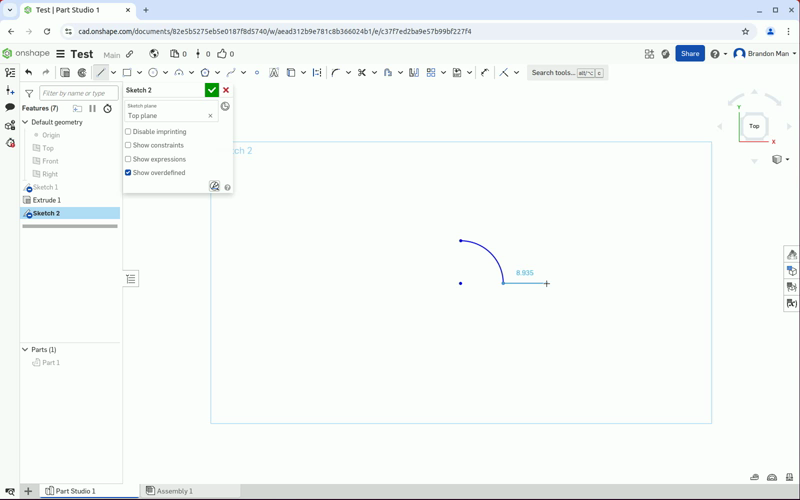
key_down(shift)
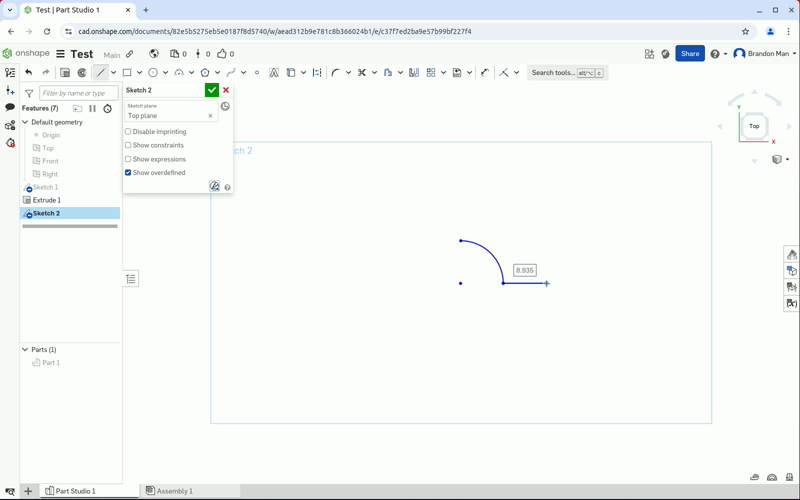
mouse_move(546, 197)
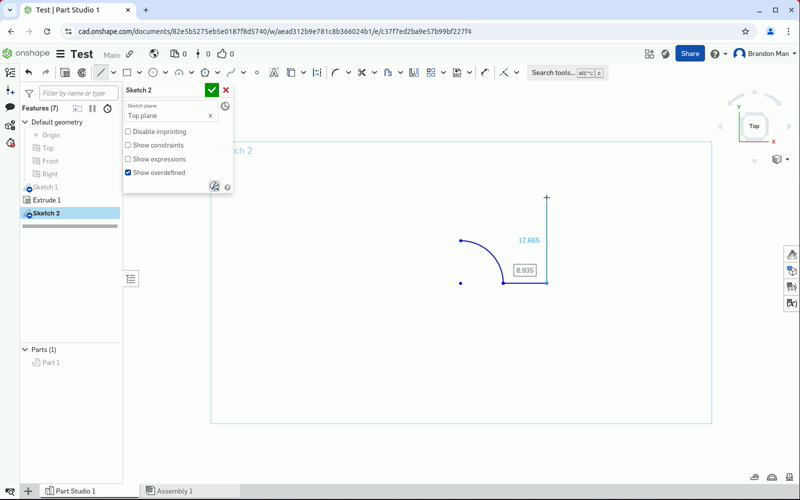
click(546, 197)
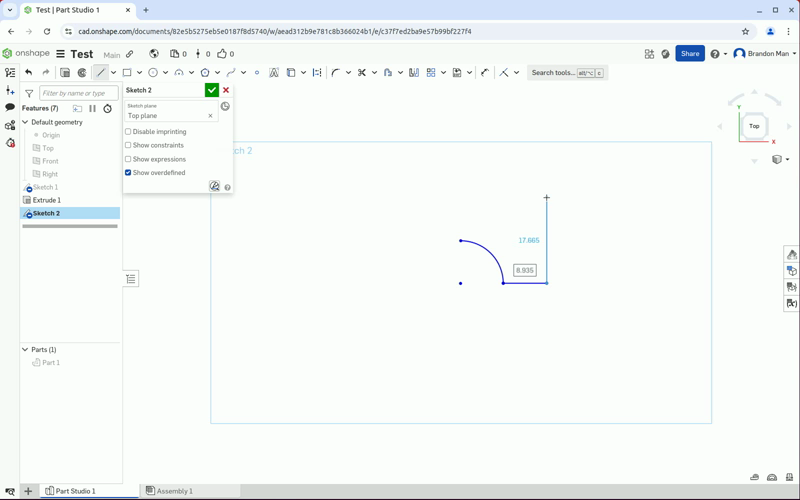
key_up(shift)
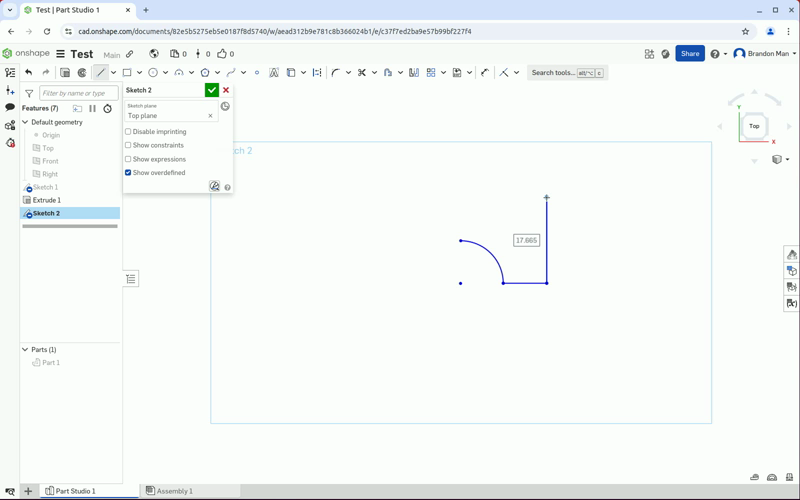
key_down(shift)
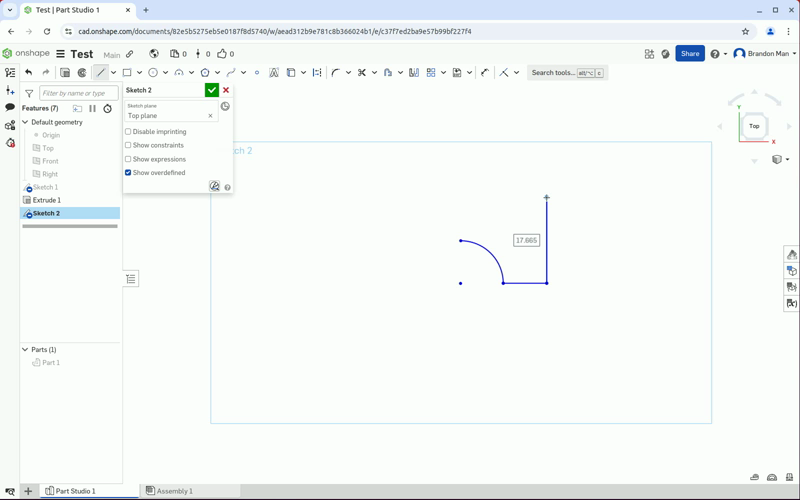
mouse_move(460, 197)
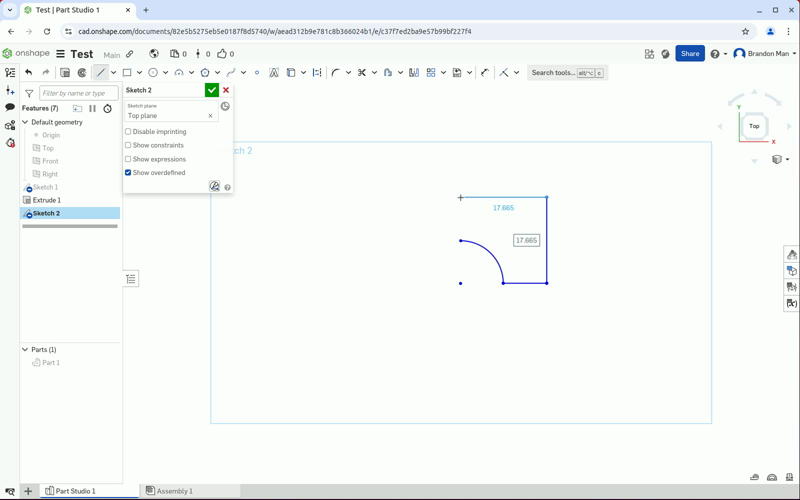
click(460, 197)
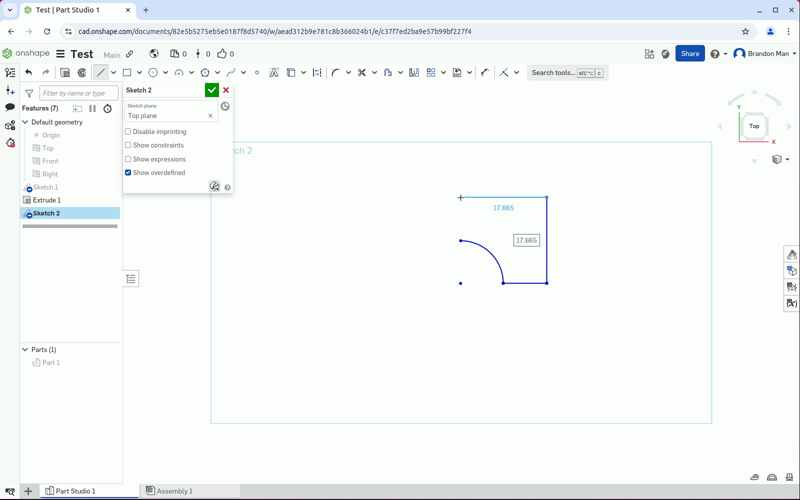
key_up(shift)
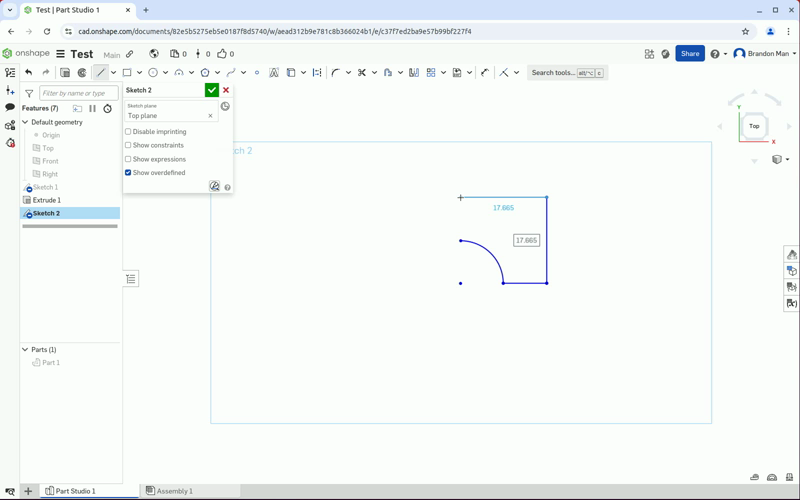
mouse_move(490, 197)
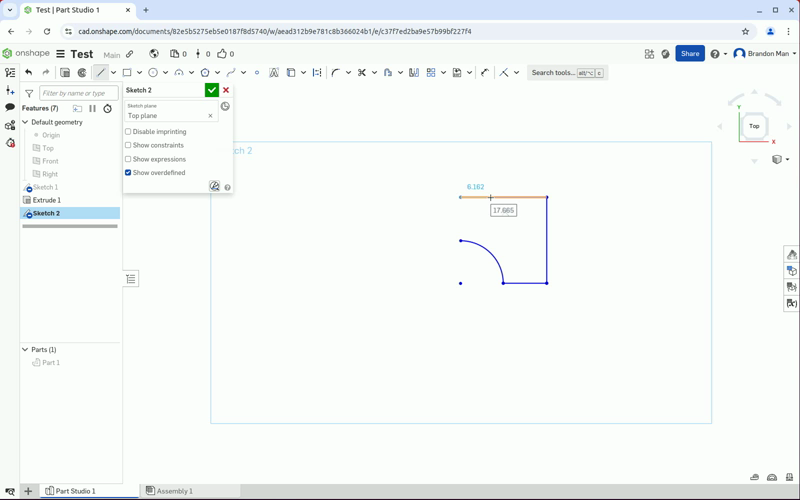
key_down(shift)
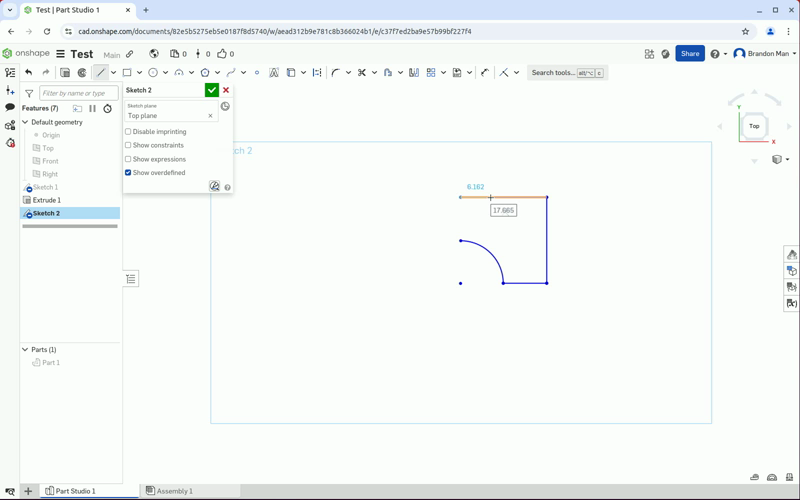
mouse_move(460, 240)
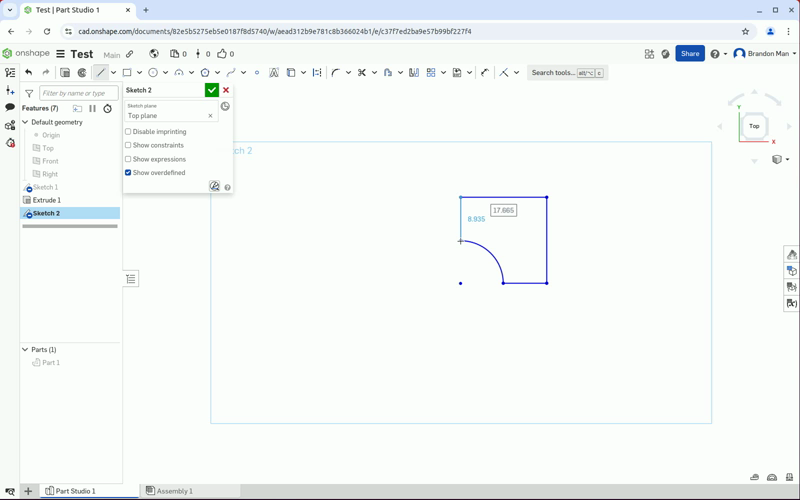
key_up(shift)
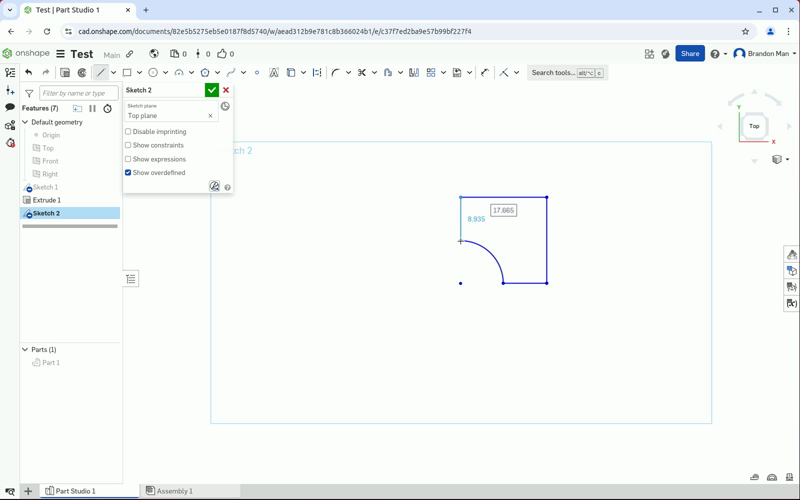
click(460, 240)
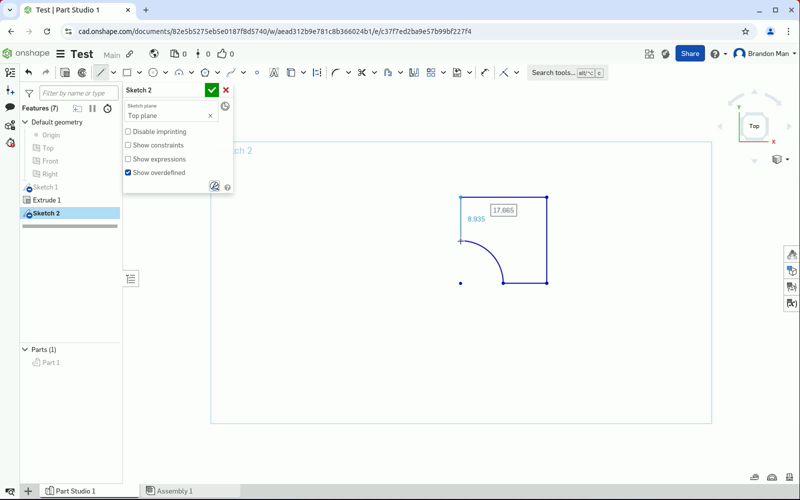
key(esc)
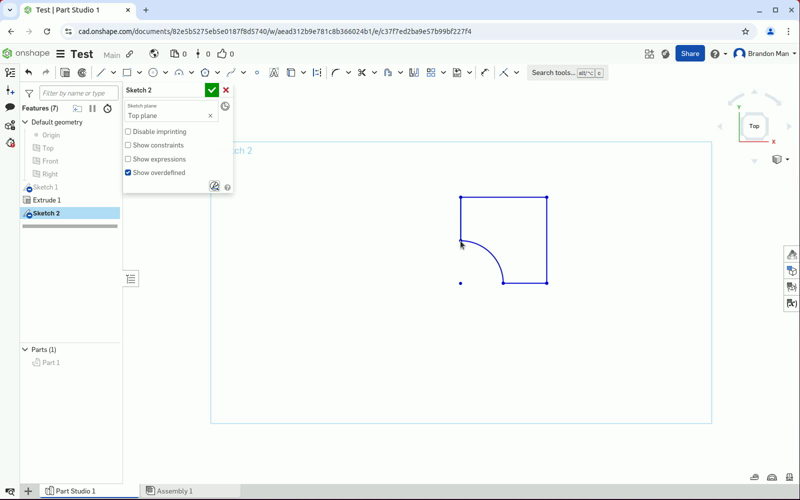
mouse_move(518, 275)
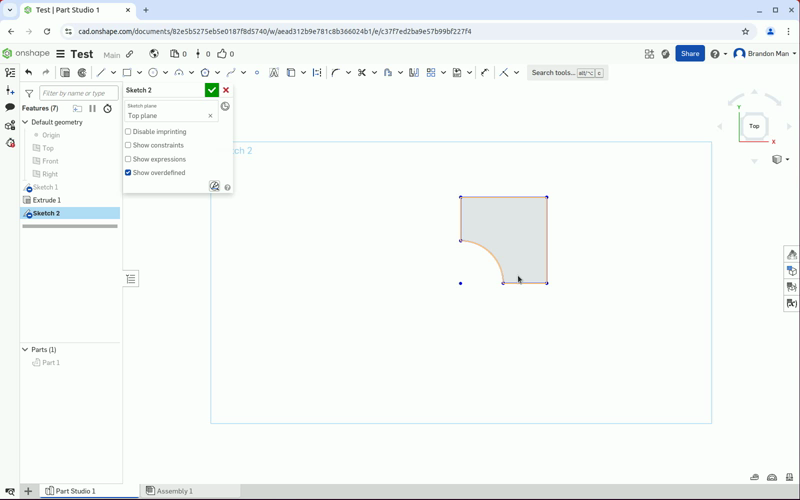
click(518, 275)
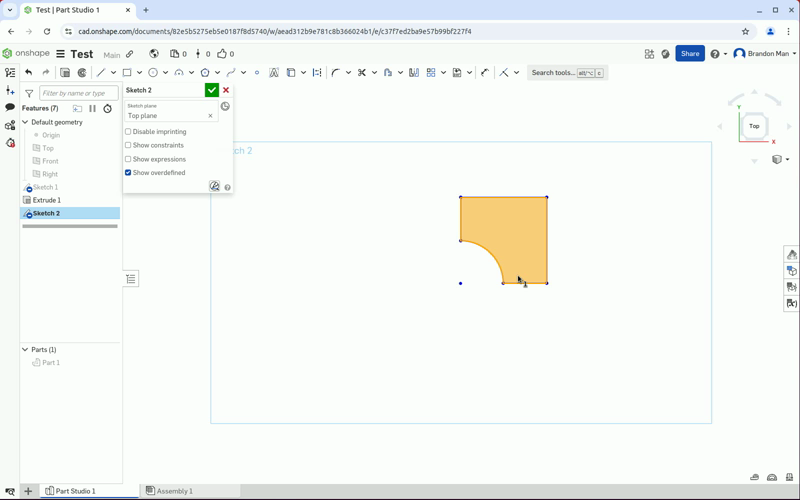
mouse_move(73, 352)
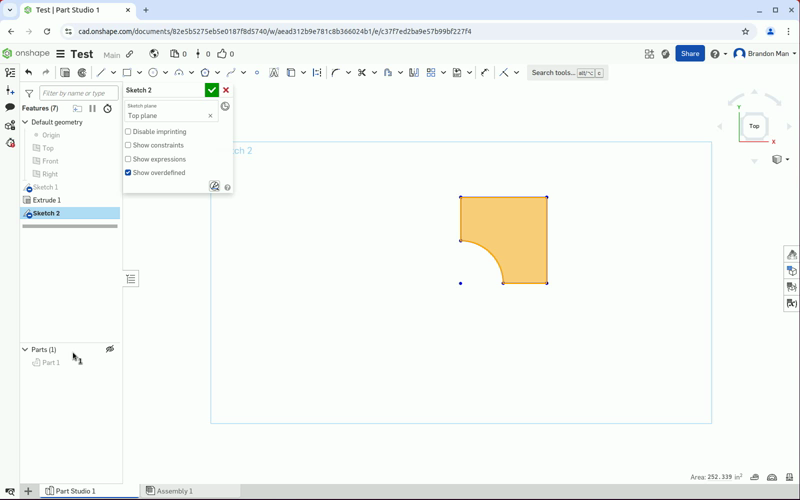
key(shift+y)
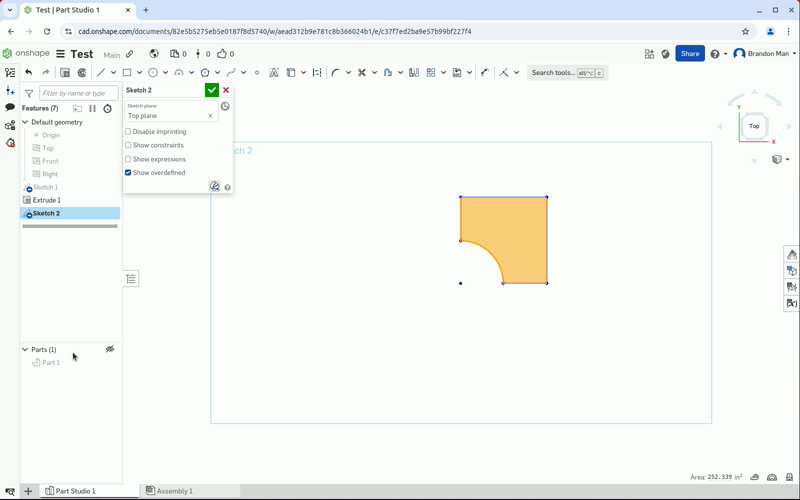
key(shift+e)
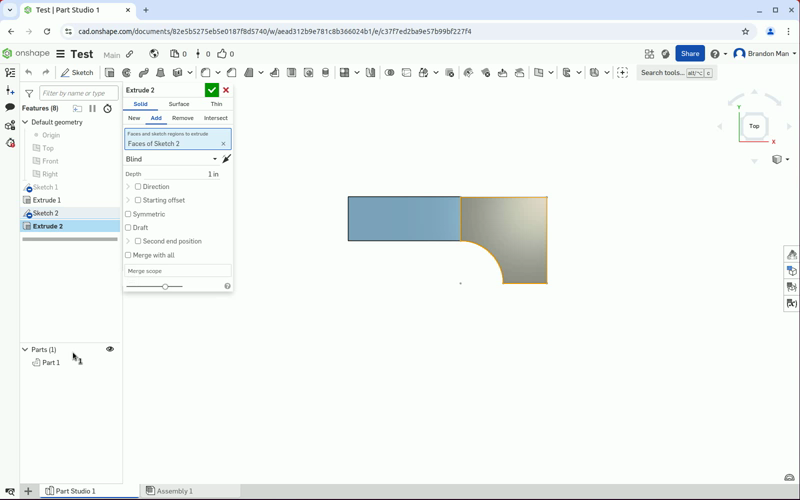
mouse_move(143, 106)
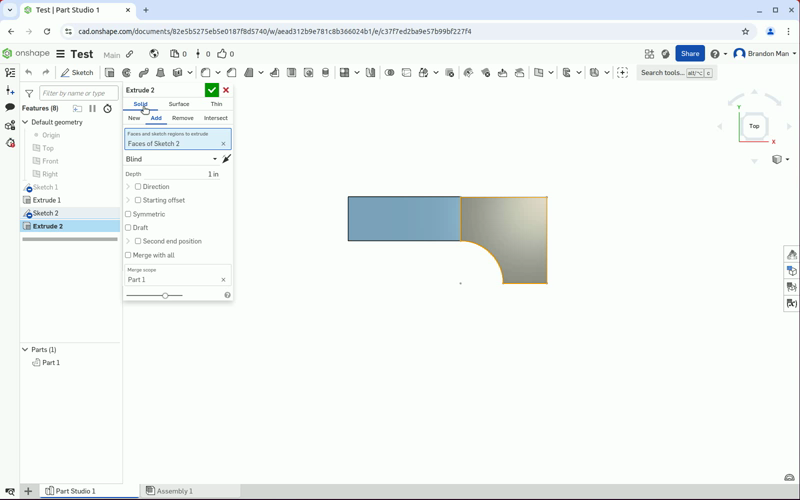
click(143, 106)
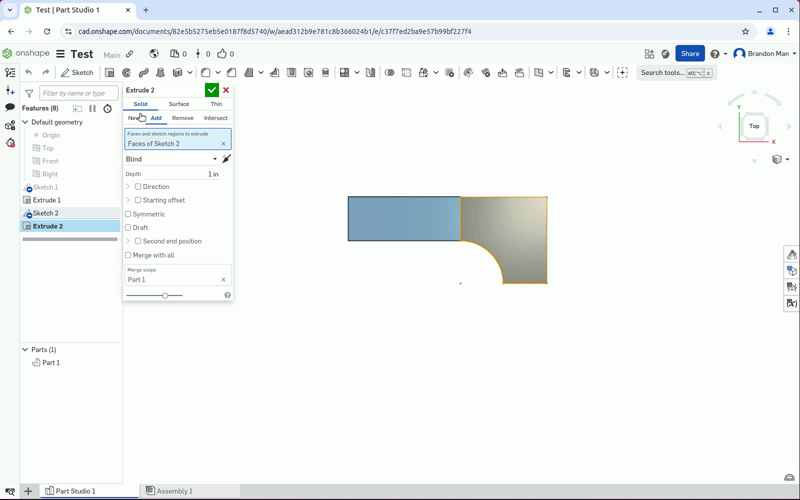
mouse_move(137, 120)
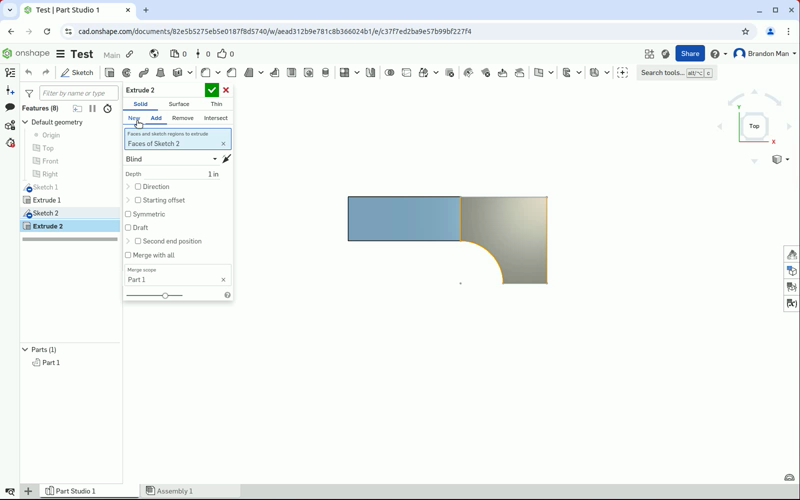
click(137, 120)
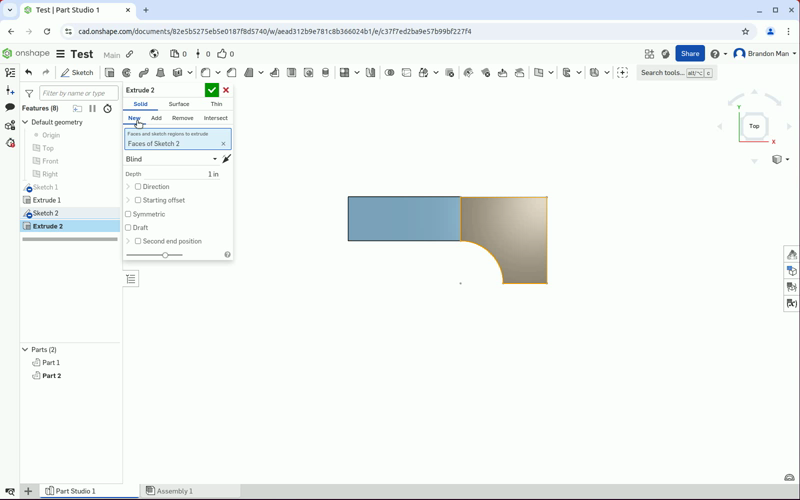
key(tab, 4)
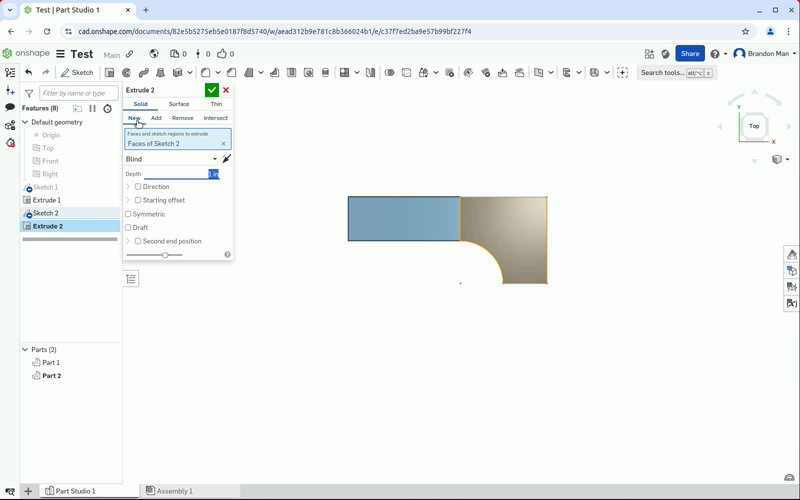
text(0.241)
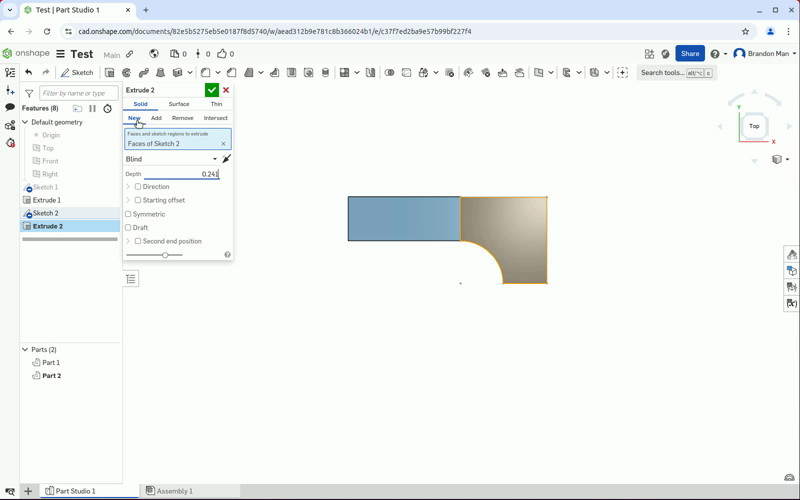
key(enter)
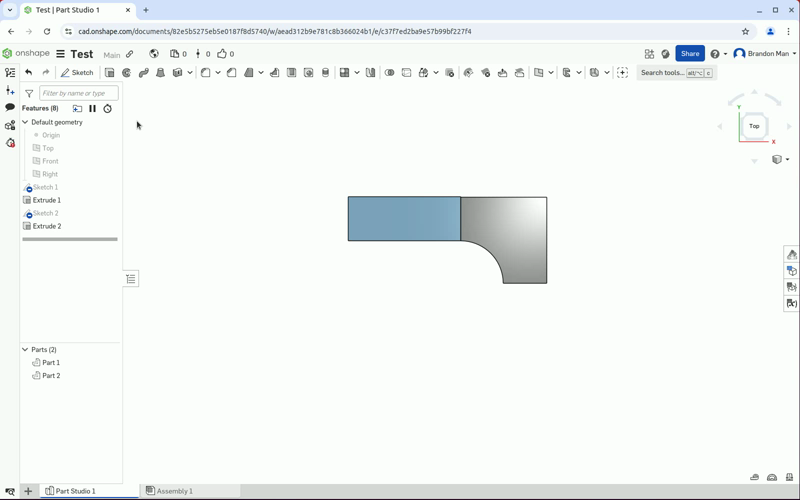
key(shift+h)
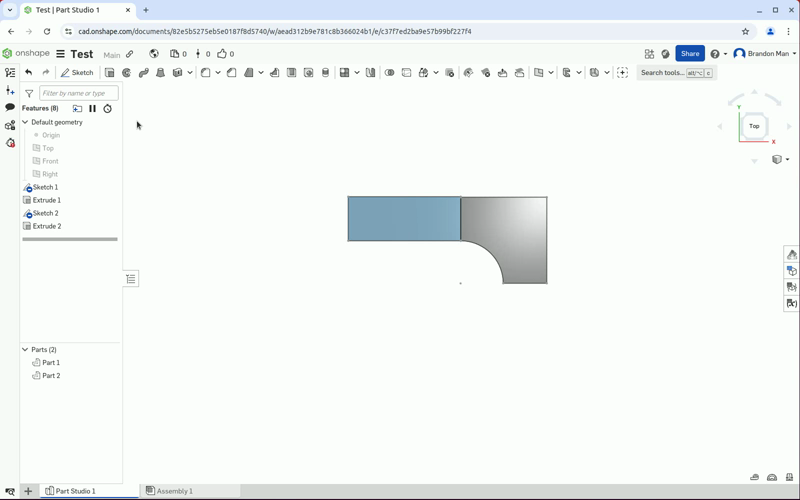
key(shift+h)
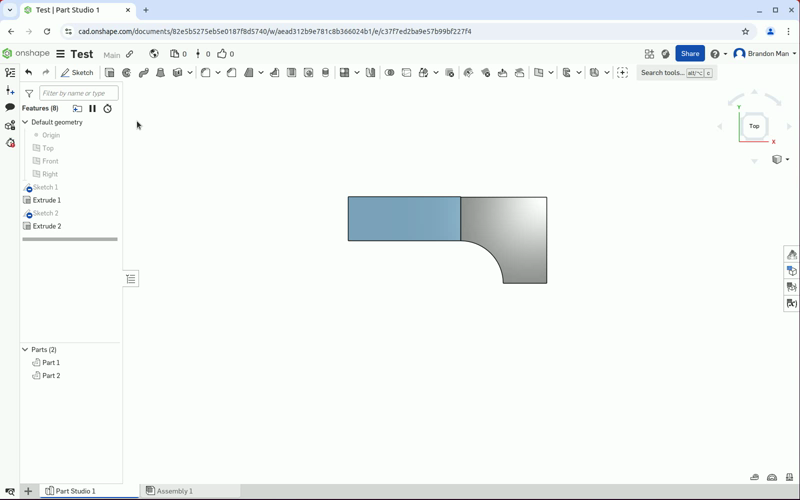
mouse_move(73, 189)
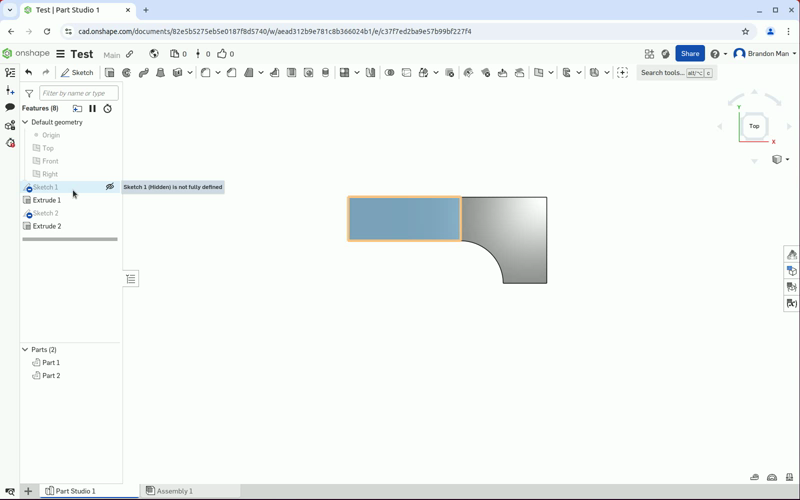
click(73, 189)
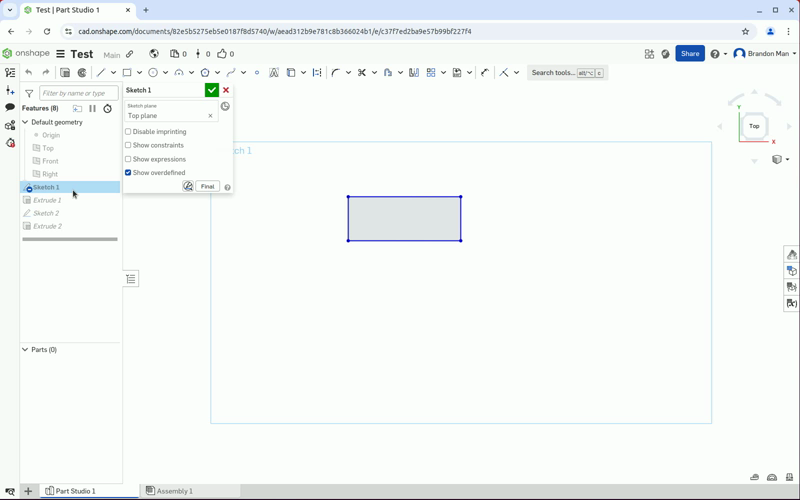
mouse_move(229, 92)
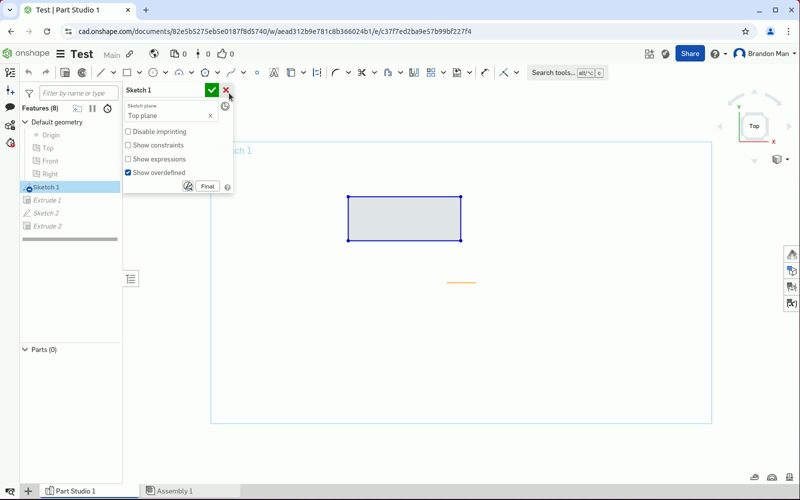
click(229, 92)
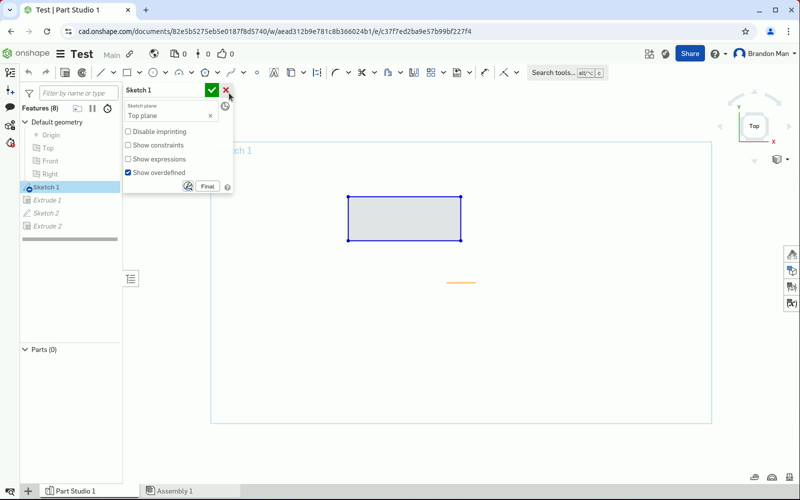
key(shift+s)
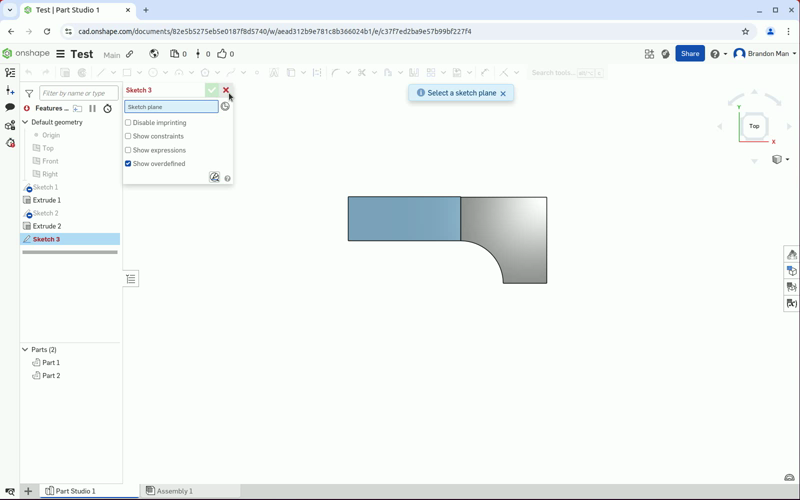
mouse_move(73, 150)
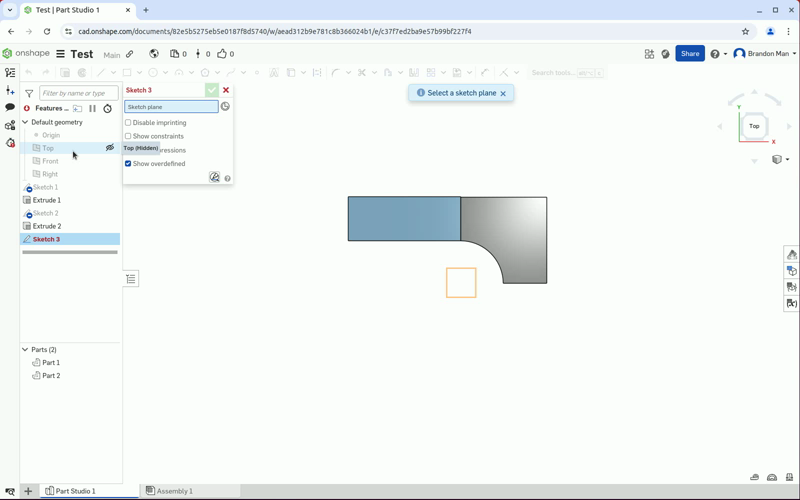
click(73, 150)
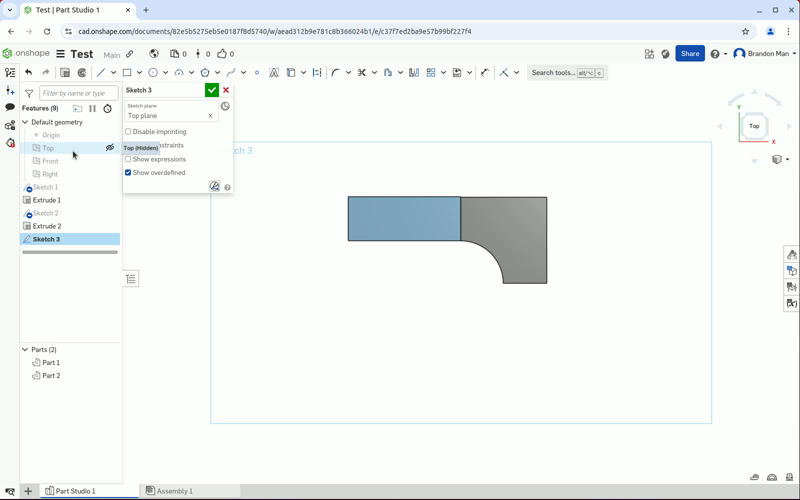
mouse_move(73, 352)
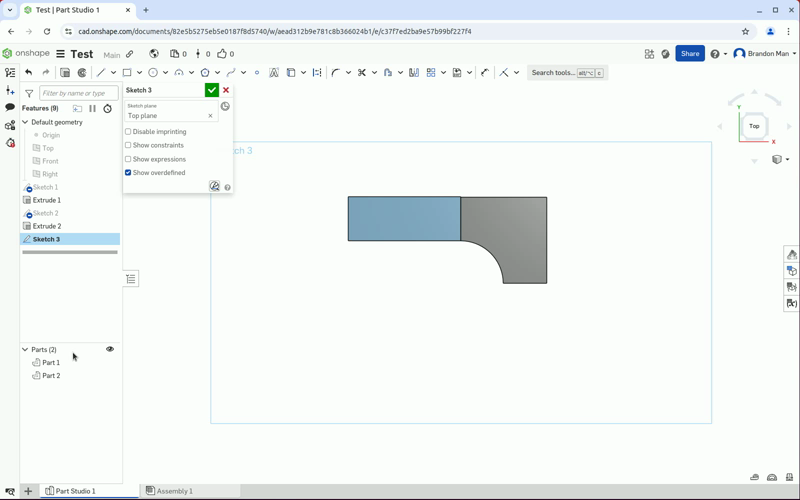
key(y)
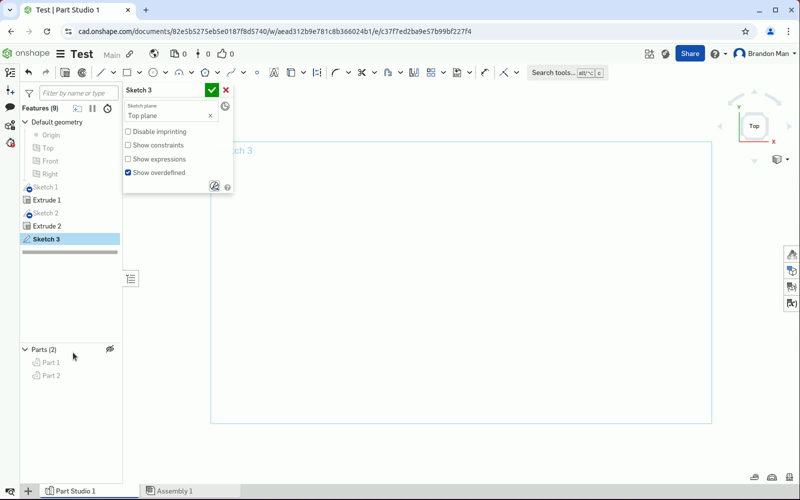
key(l)
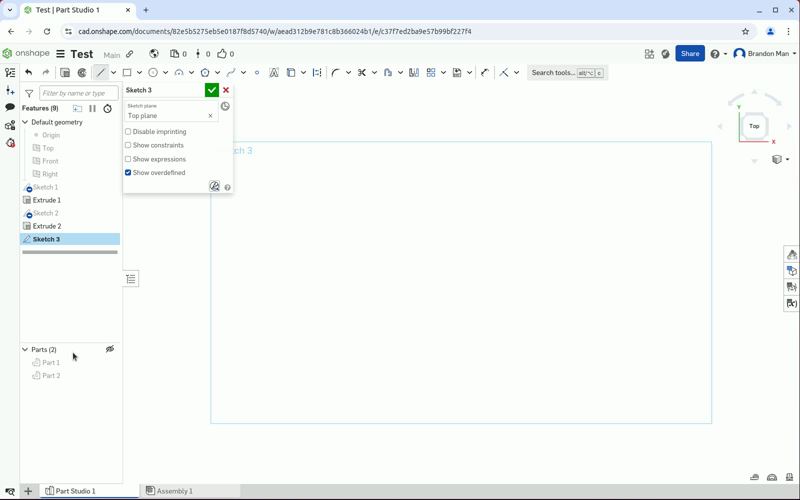
key_down(shift)
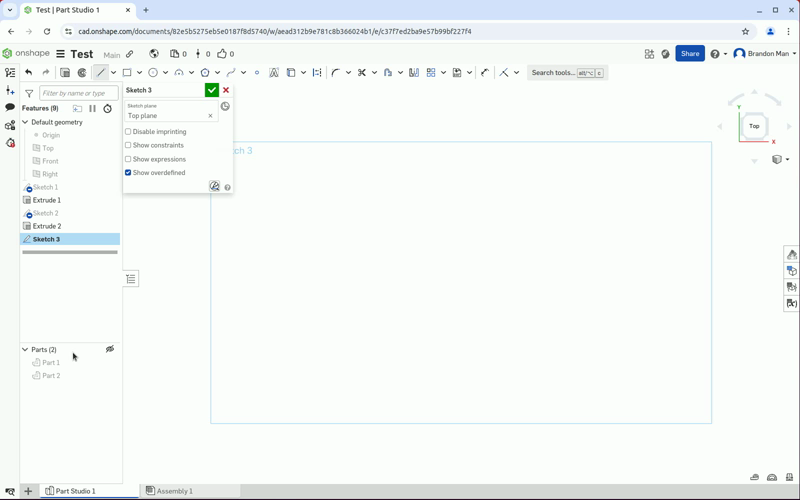
mouse_move(502, 376)
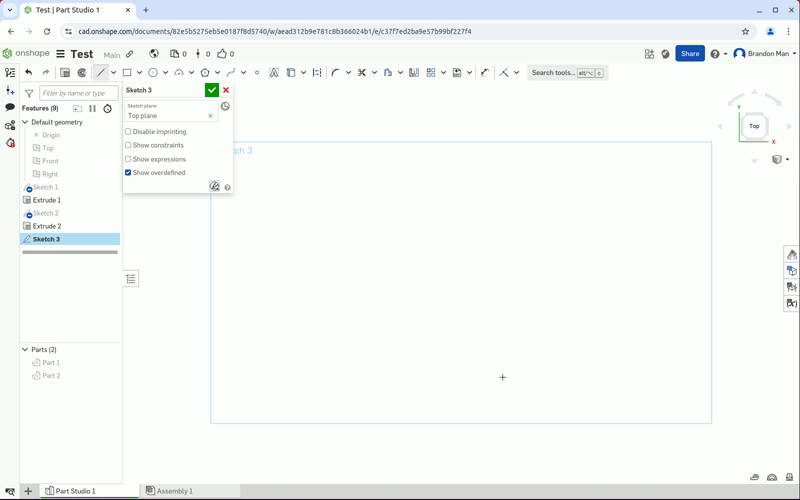
click(502, 376)
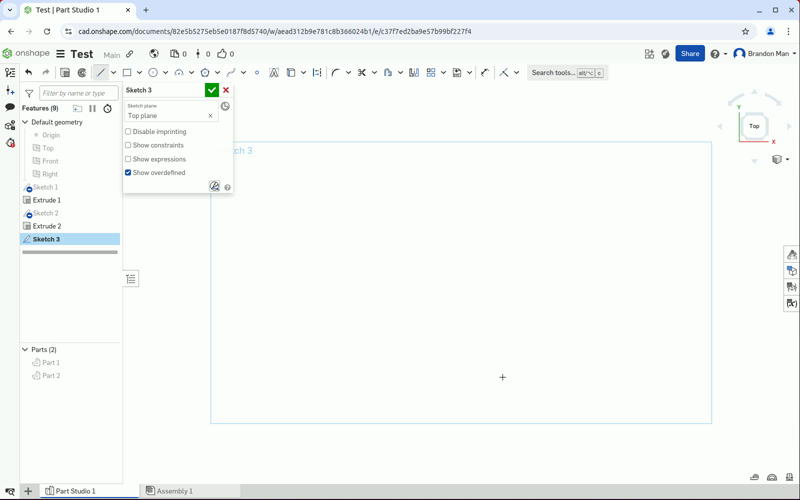
key_up(shift)
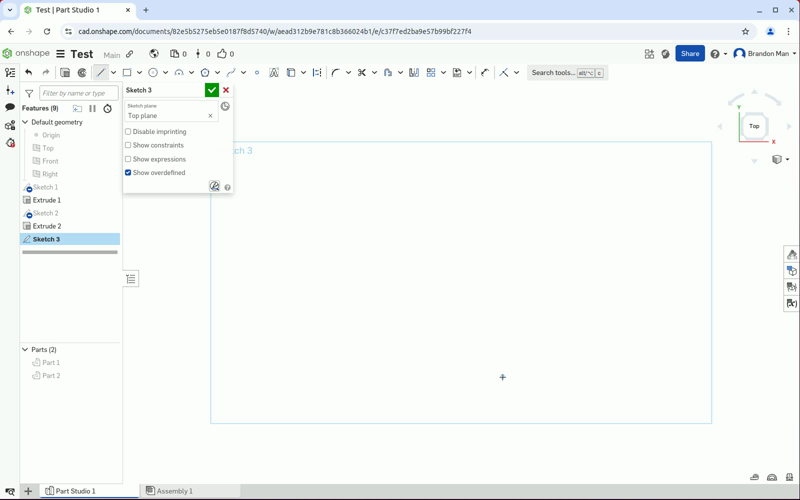
key_down(shift)
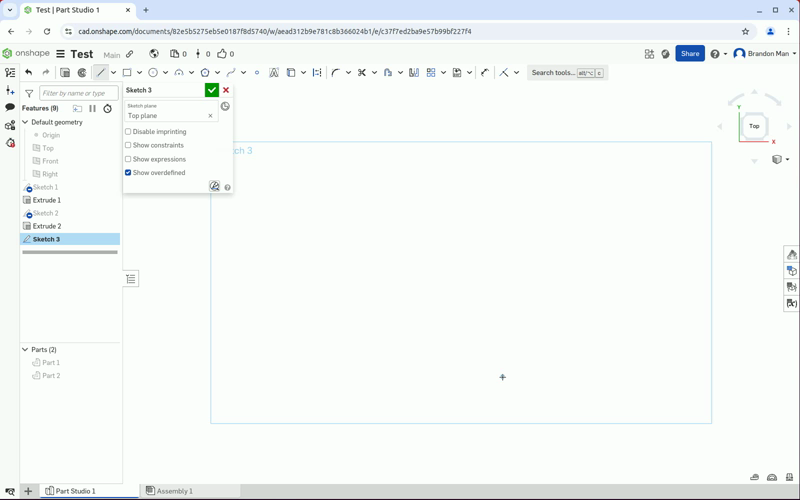
mouse_move(532, 376)
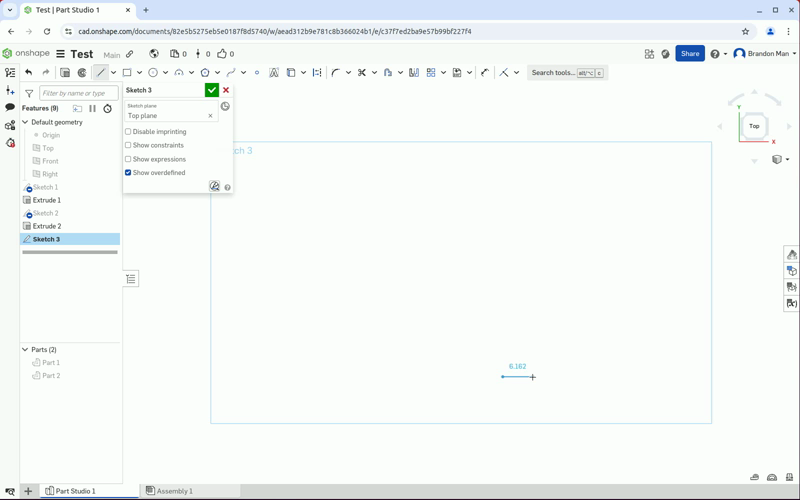
mouse_move(546, 376)
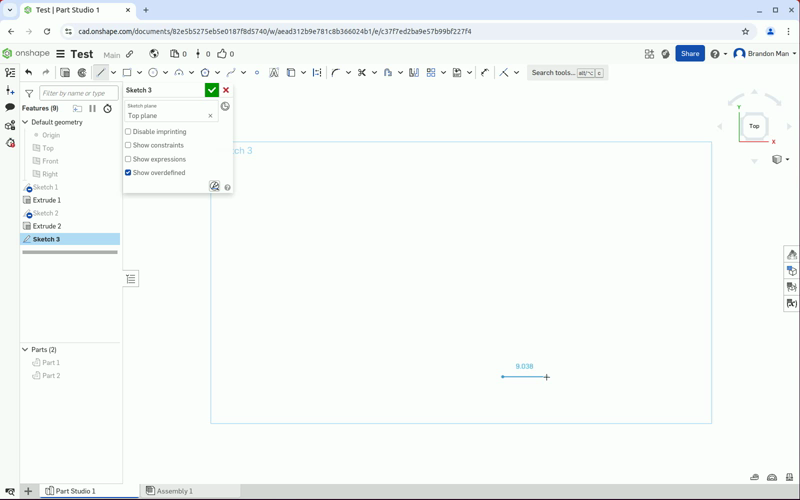
click(546, 376)
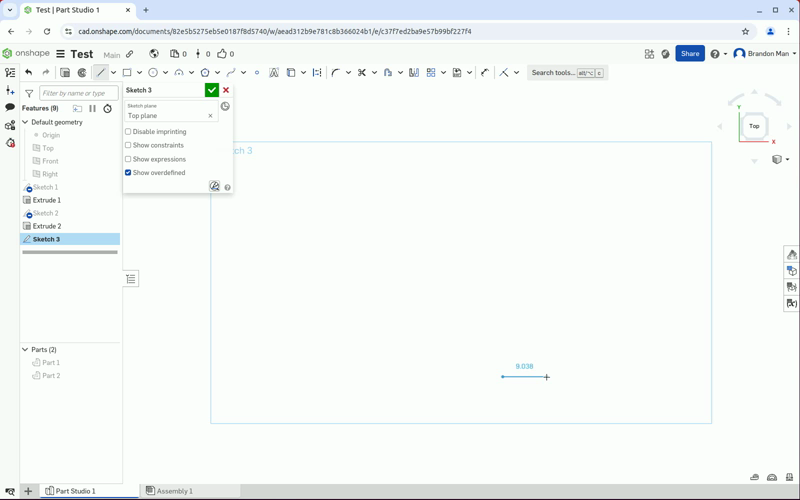
key_up(shift)
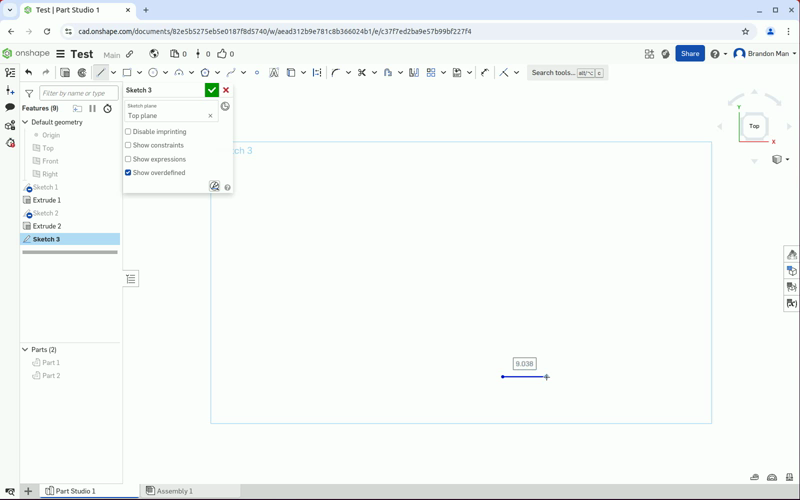
key_down(shift)
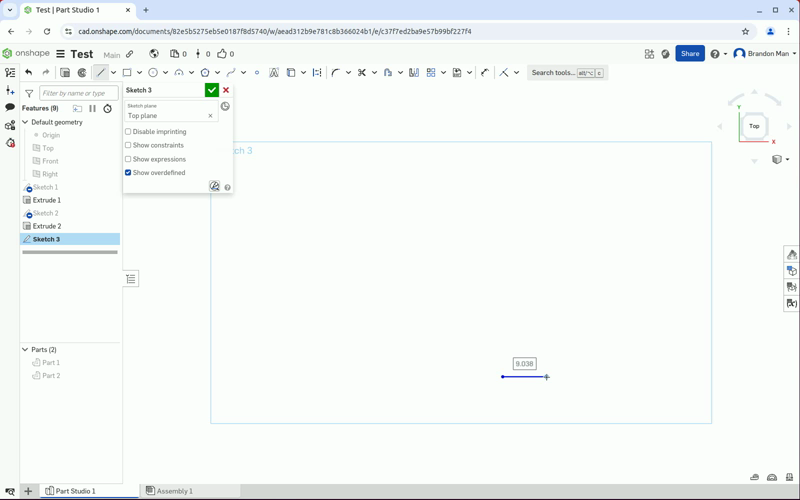
mouse_move(546, 282)
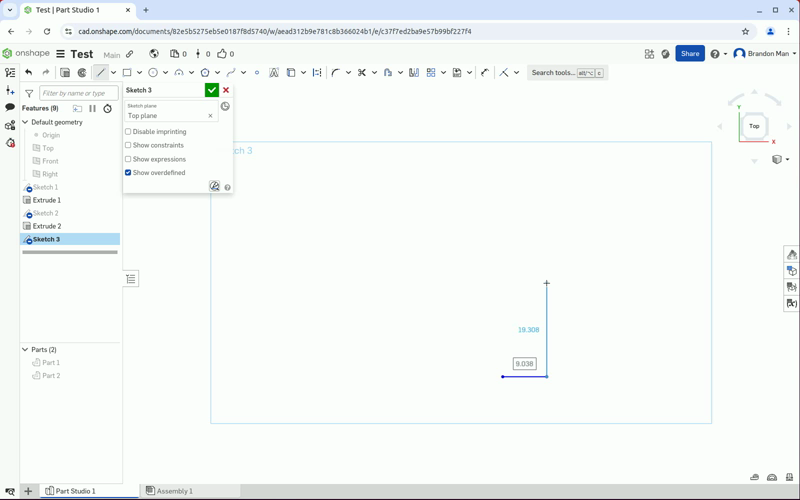
click(546, 282)
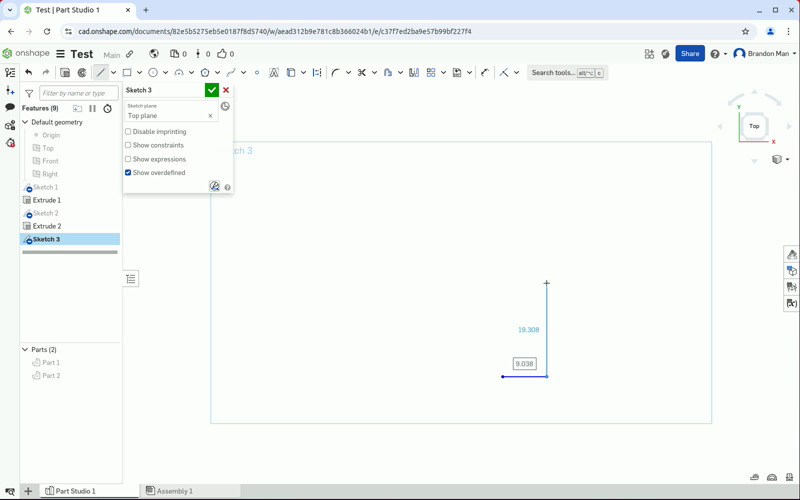
key_up(shift)
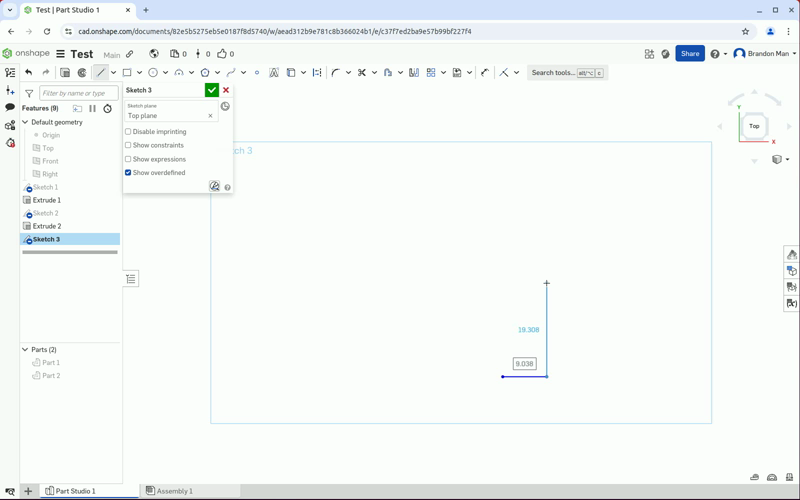
key_down(shift)
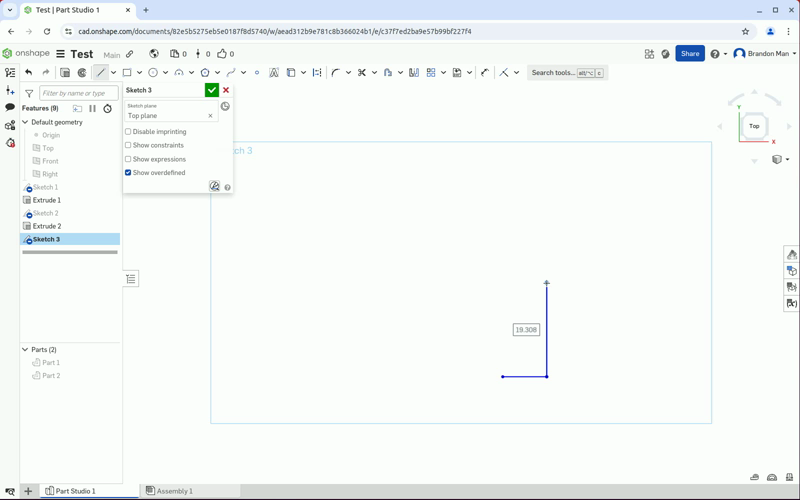
mouse_move(576, 282)
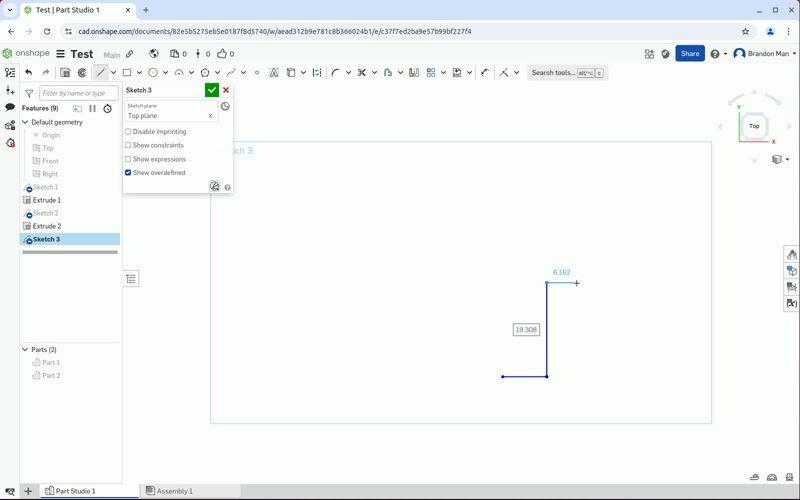
mouse_move(502, 282)
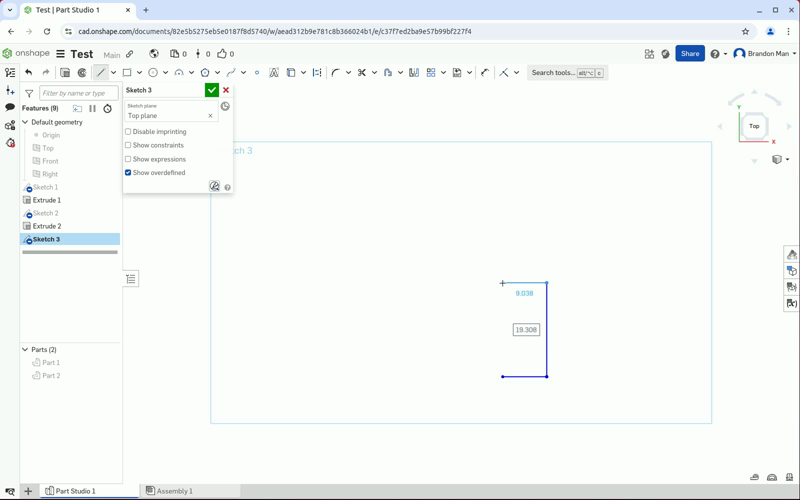
click(502, 282)
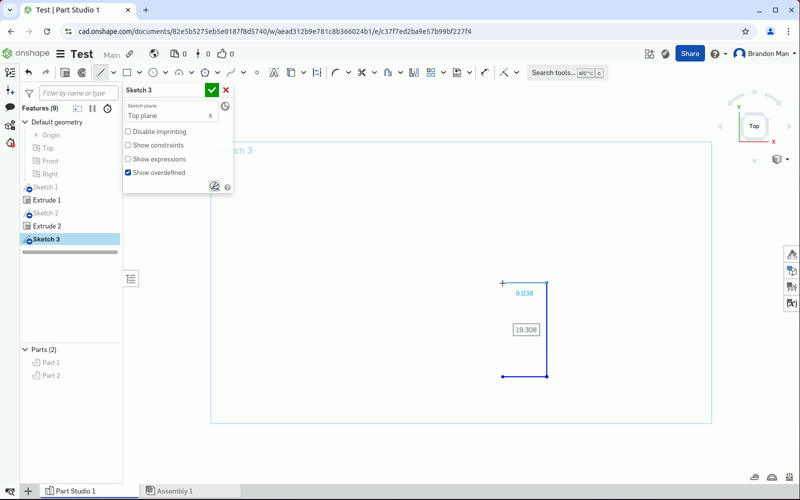
key_up(shift)
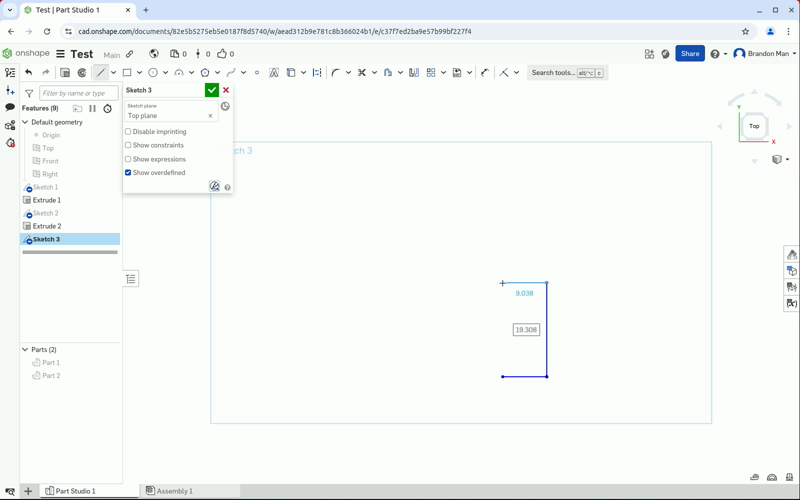
key_down(shift)
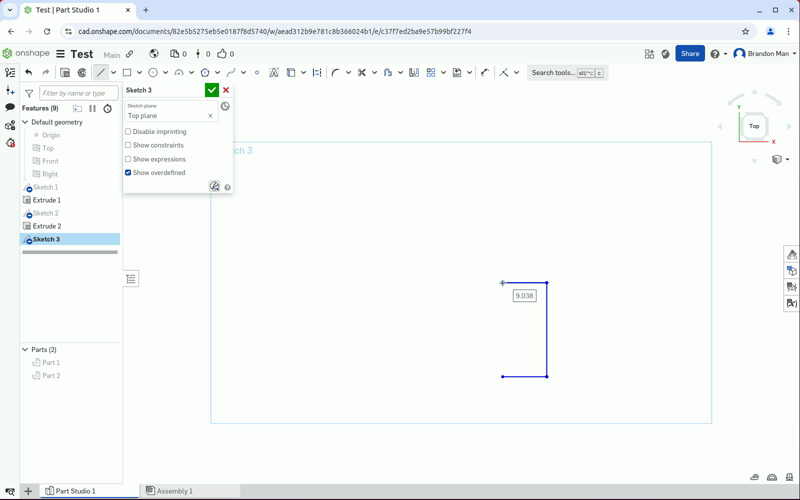
mouse_move(502, 376)
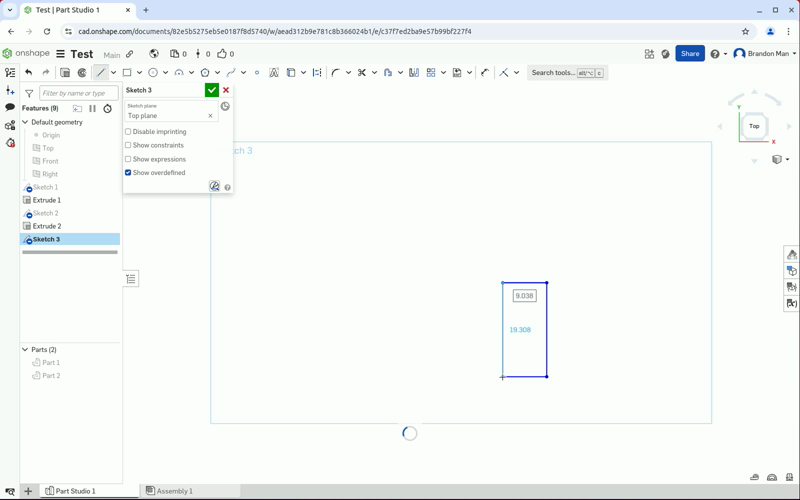
key_up(shift)
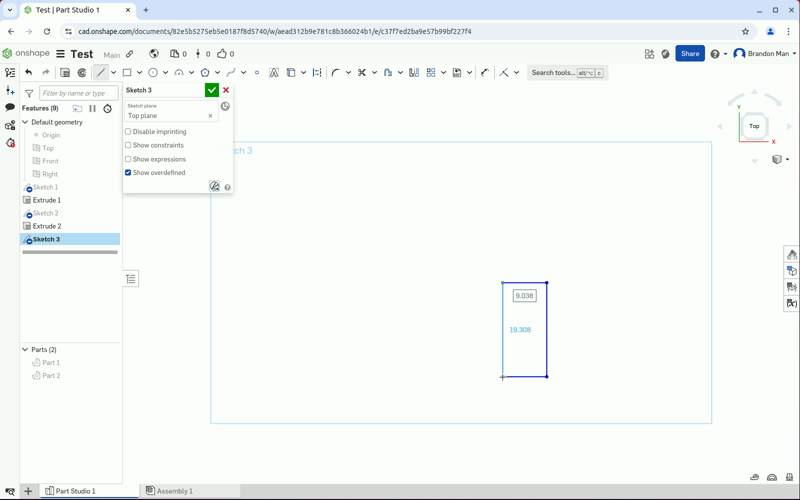
click(502, 376)
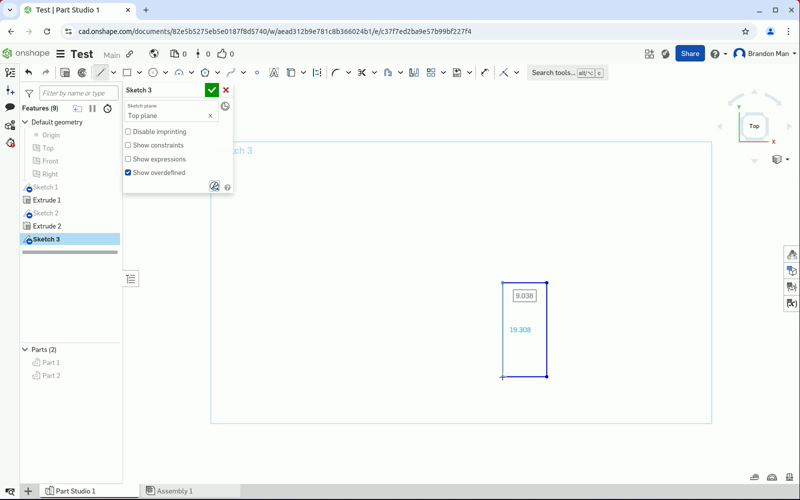
key(esc)
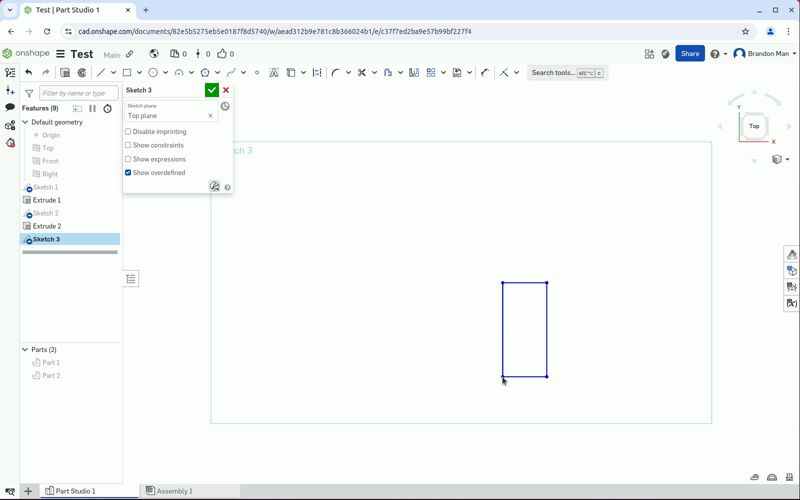
mouse_move(538, 294)
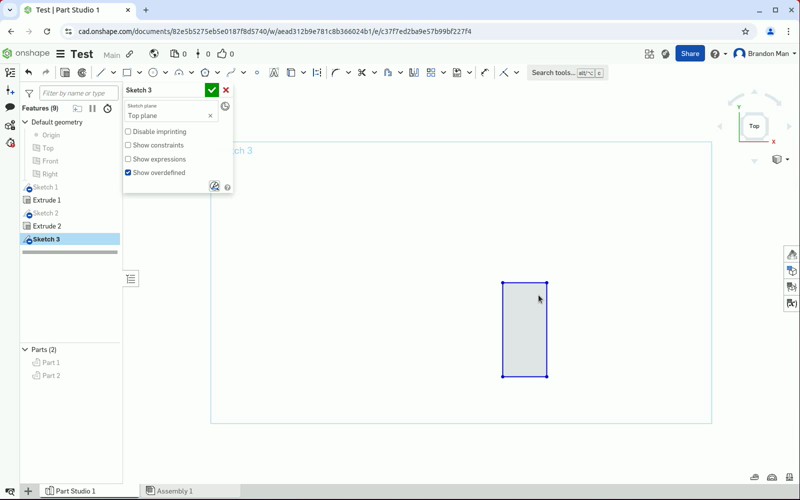
click(538, 294)
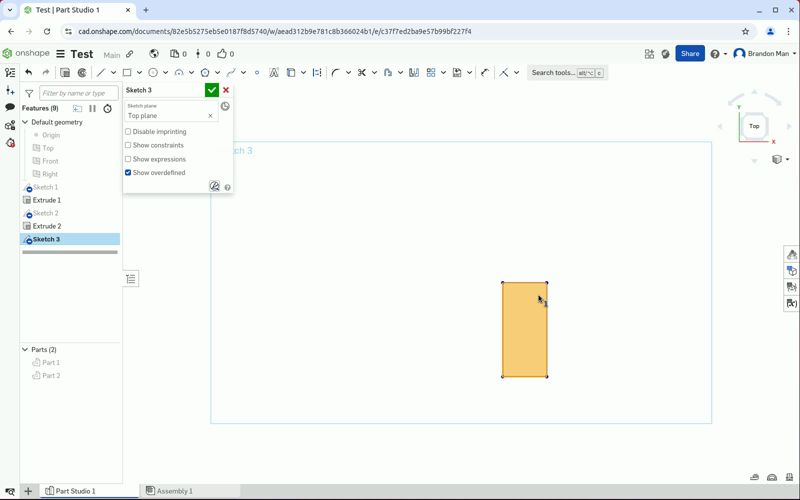
mouse_move(73, 352)
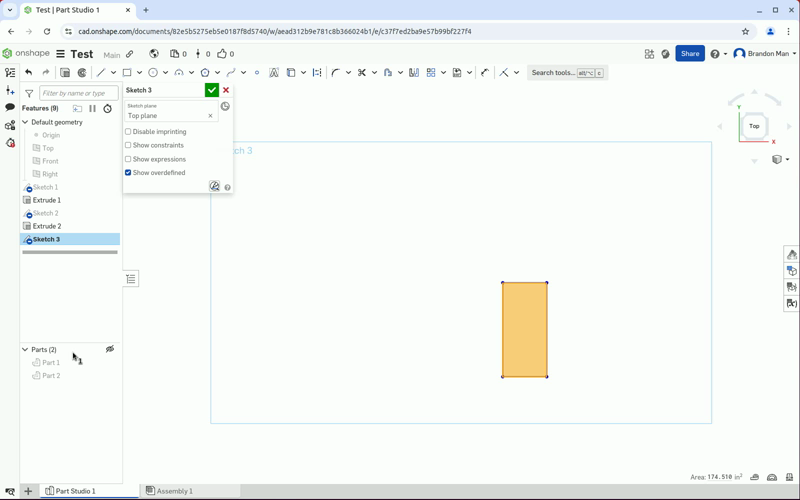
key(shift+y)
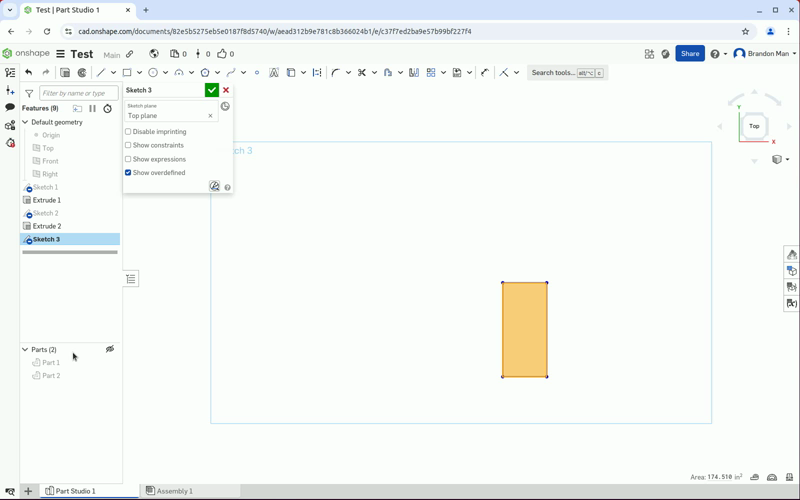
key(shift+e)
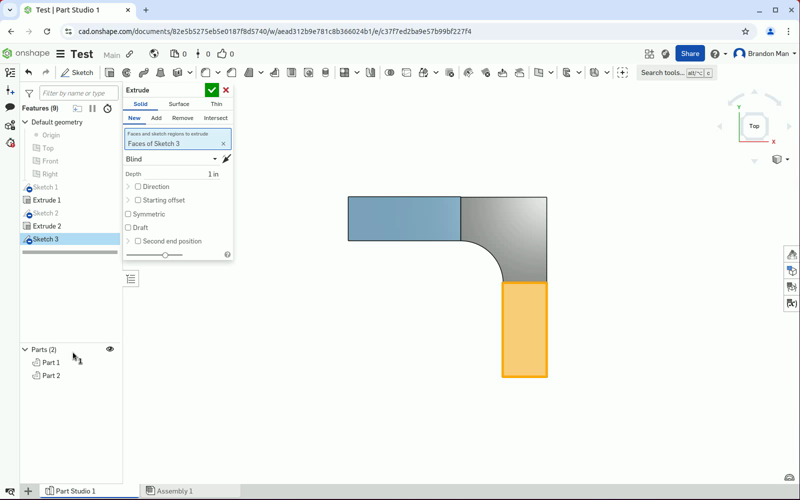
mouse_move(143, 106)
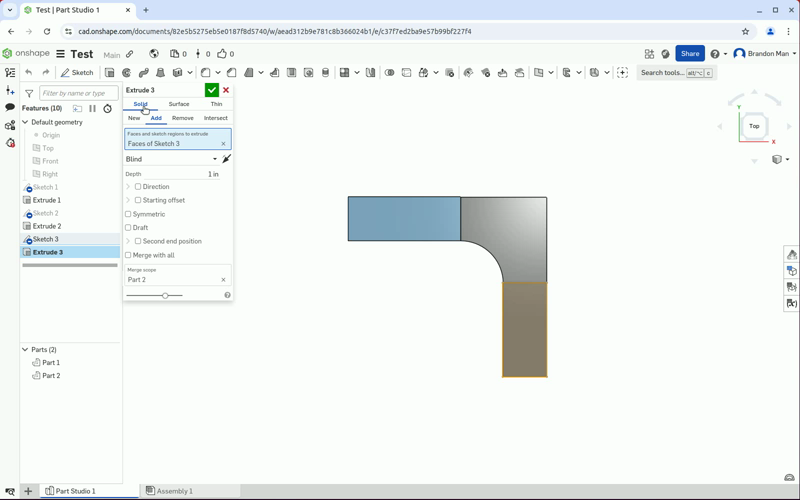
click(143, 106)
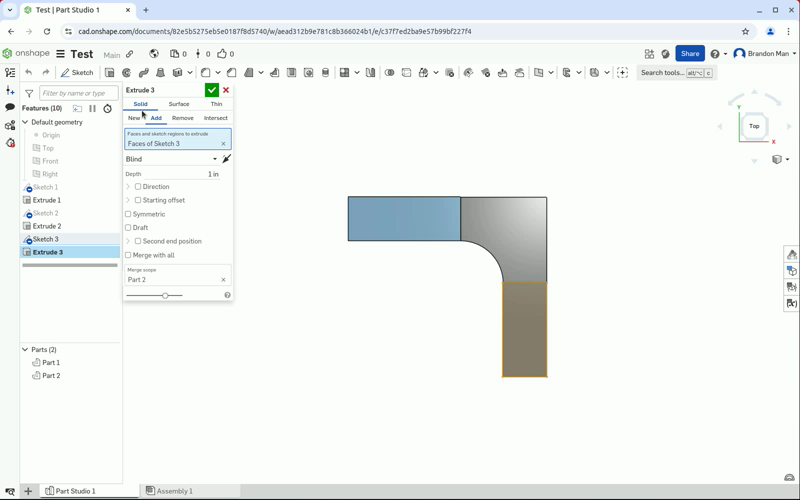
mouse_move(137, 120)
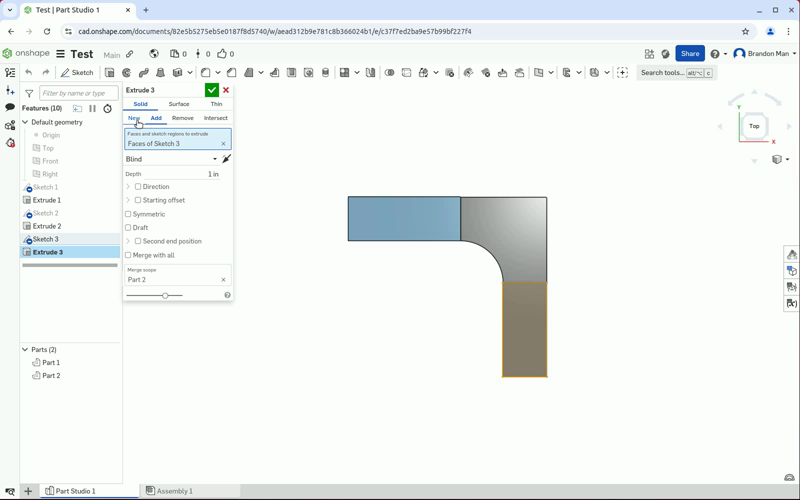
click(137, 120)
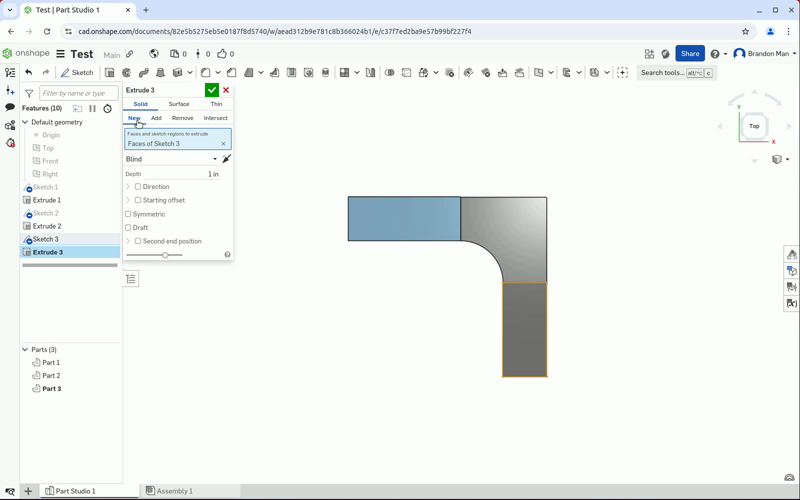
key(tab, 4)
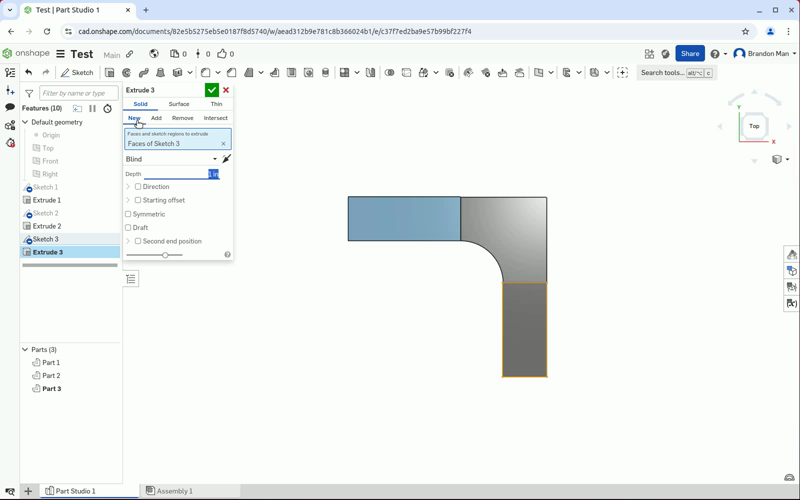
text(0.241)
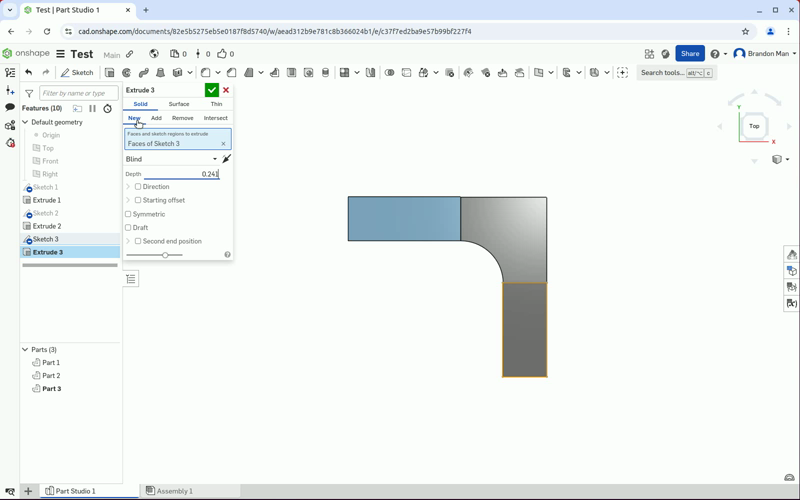
key(enter)
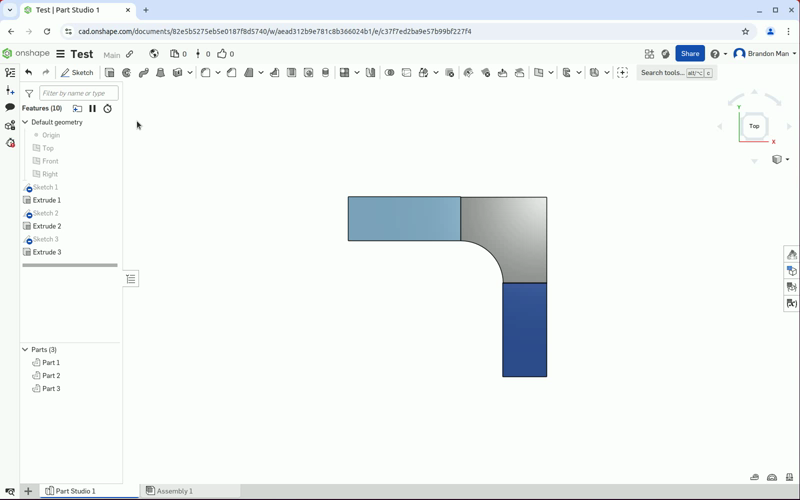
key(shift+h)
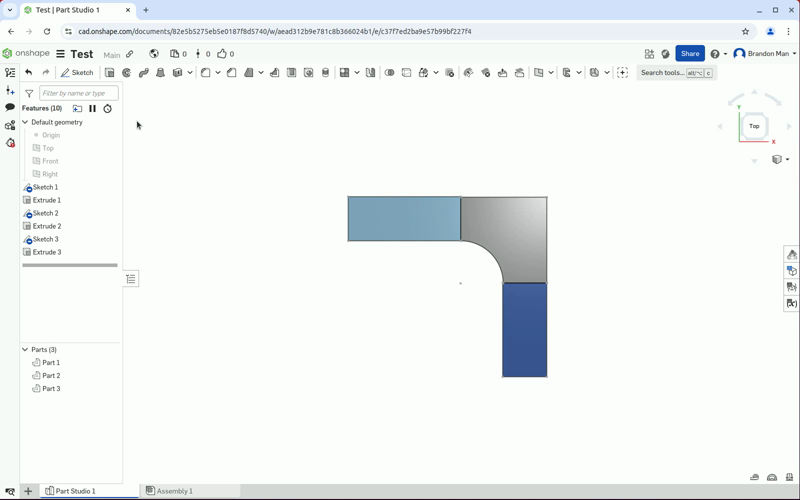
key(shift+h)
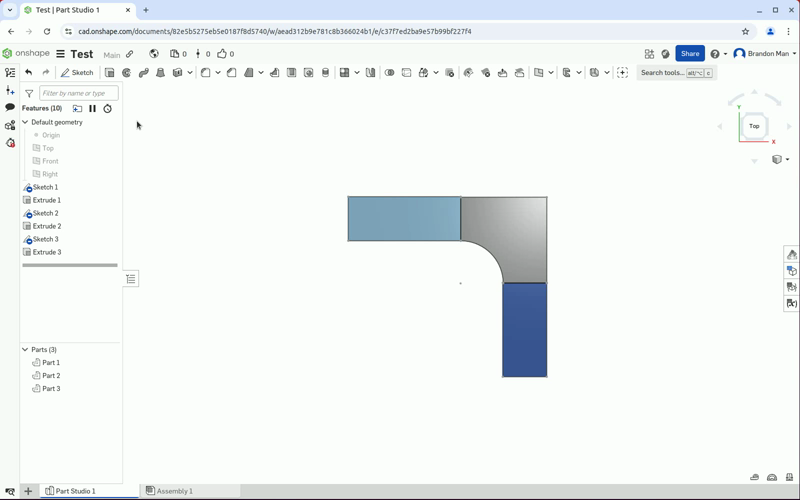
key(shift+7)
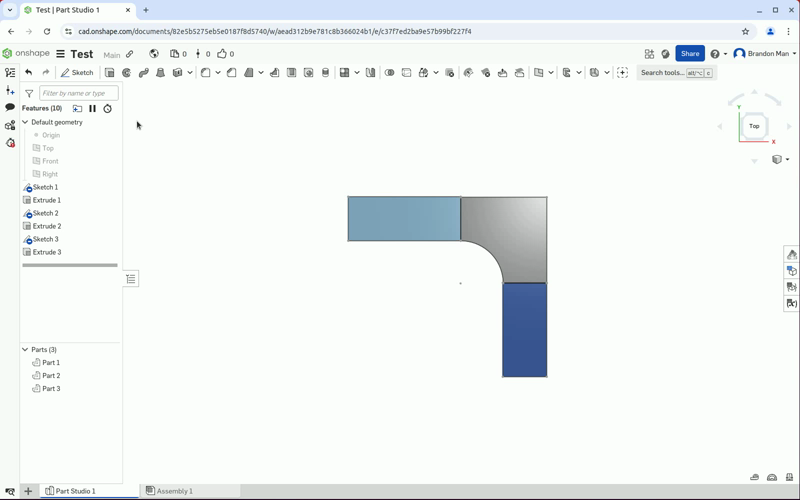
key(up, 3)
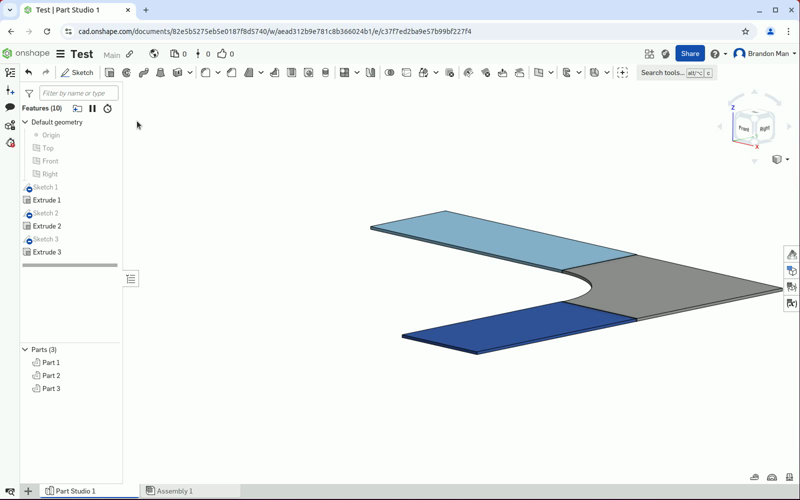
key(left, 3)
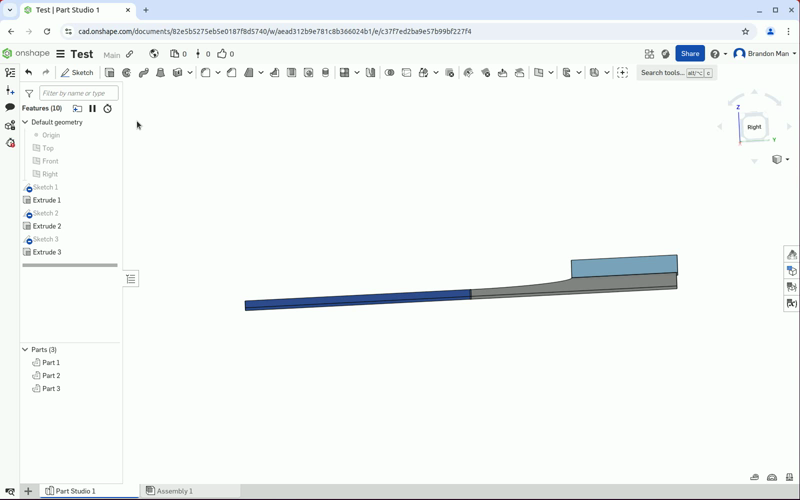
key(right, 3)
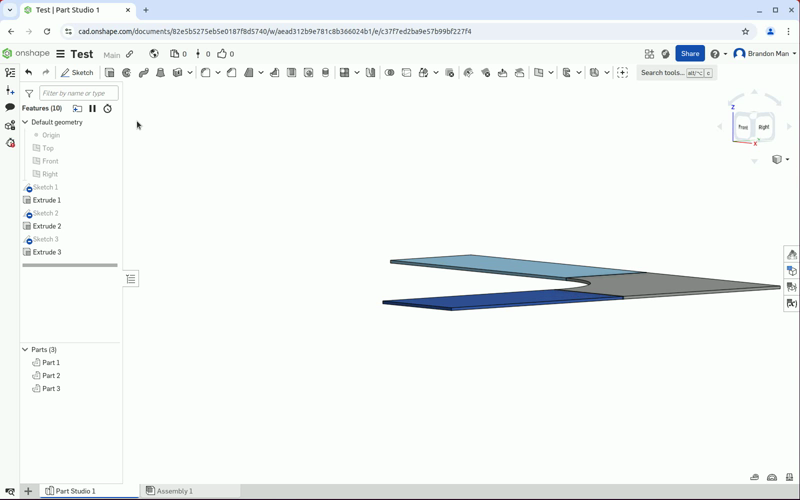
key(down, 3)
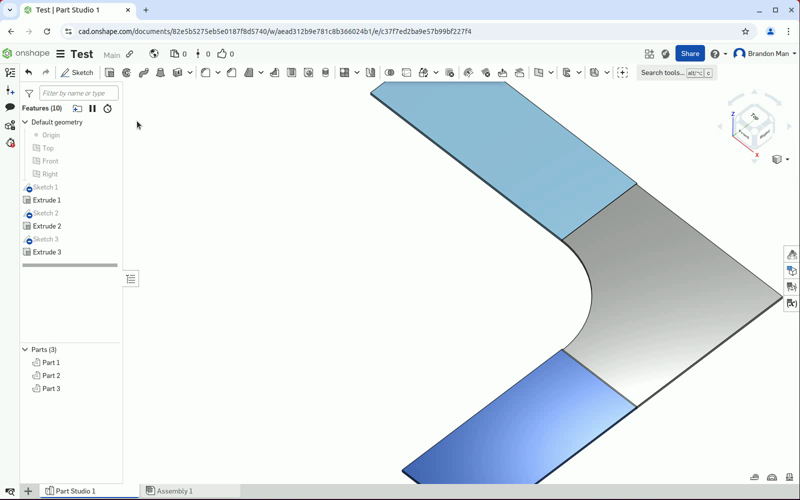
mouse_move(73, 189)
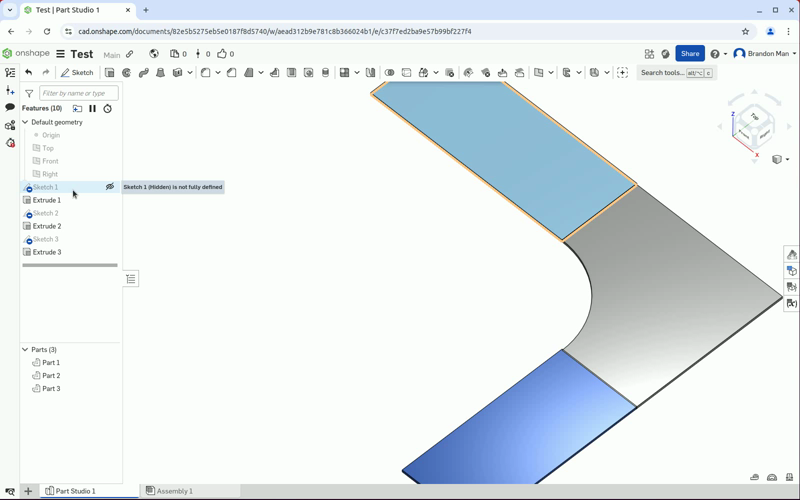
click(73, 189)